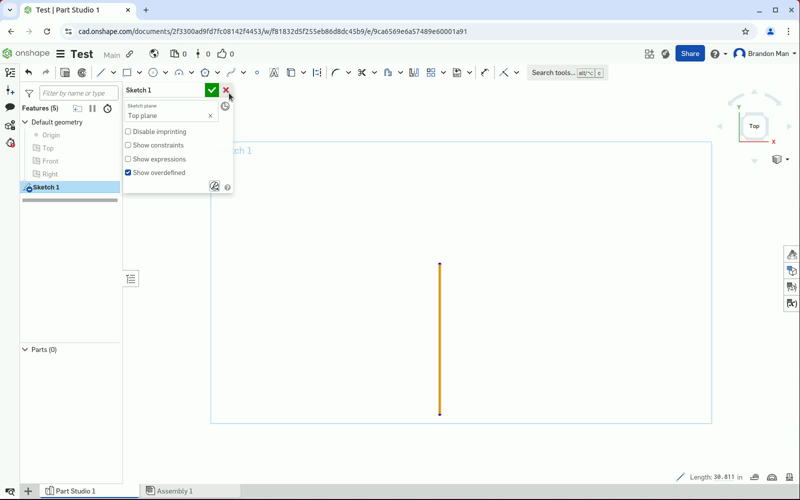
key(shift+h)
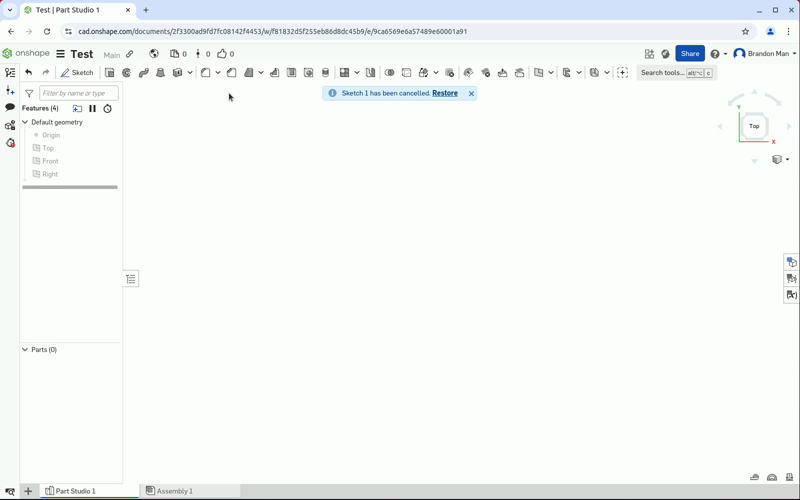
mouse_move(73, 352)
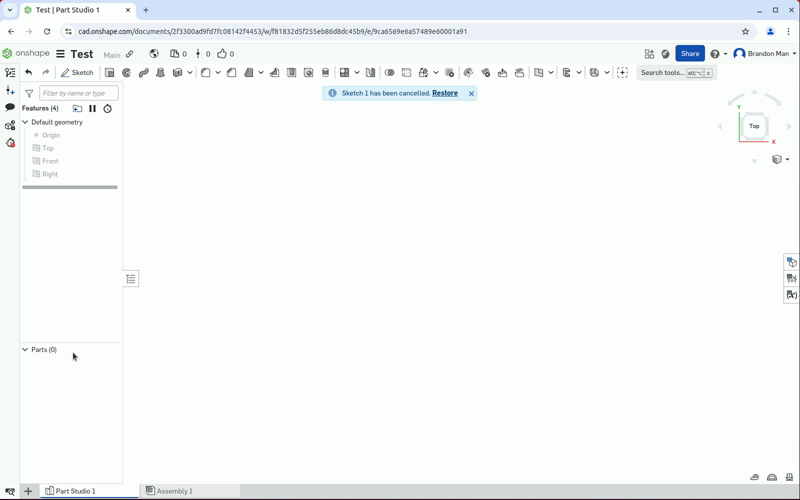
key(y)
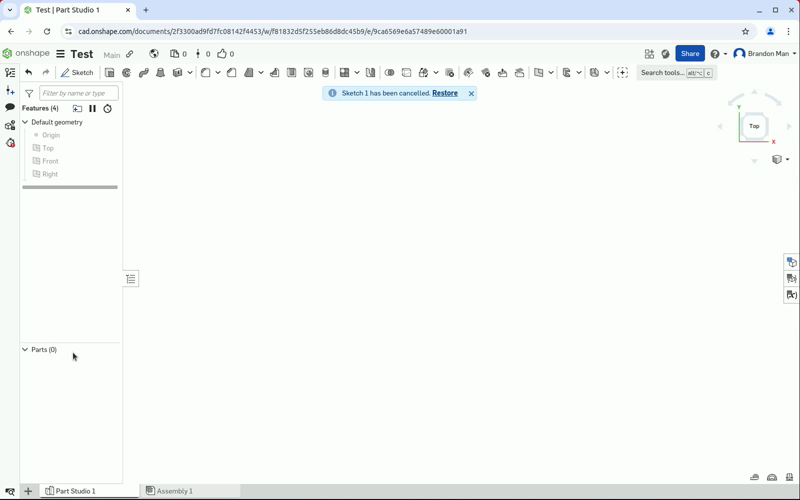
key(shift+p)
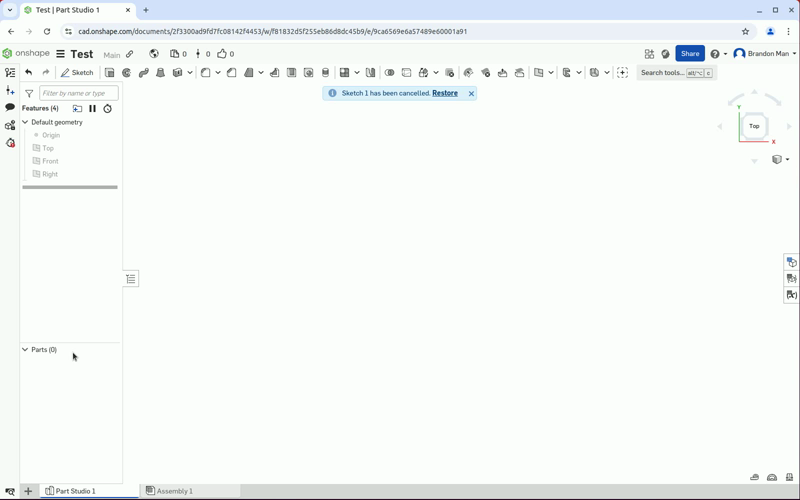
key(space)
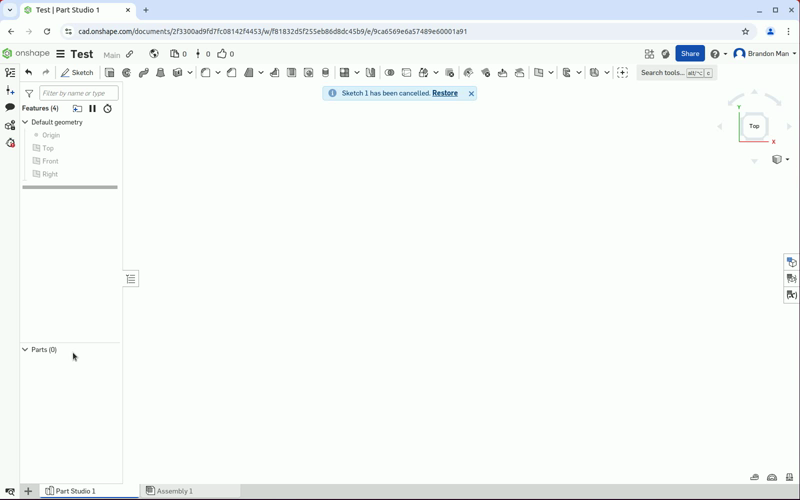
key_down(shift)
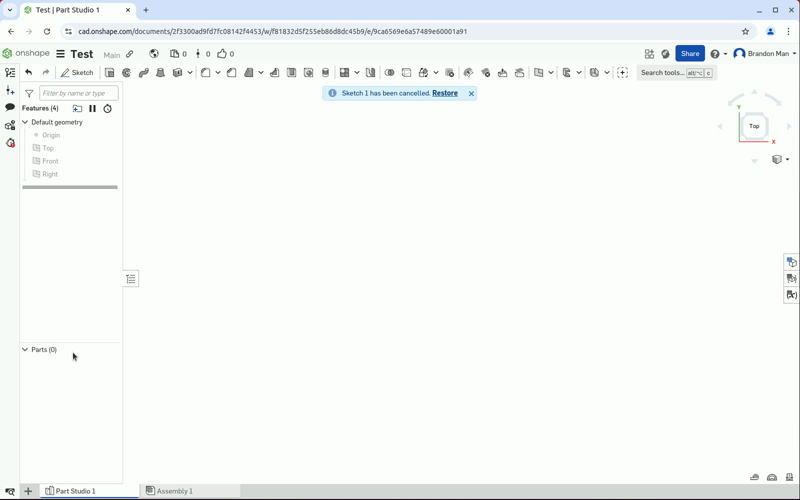
key(up)
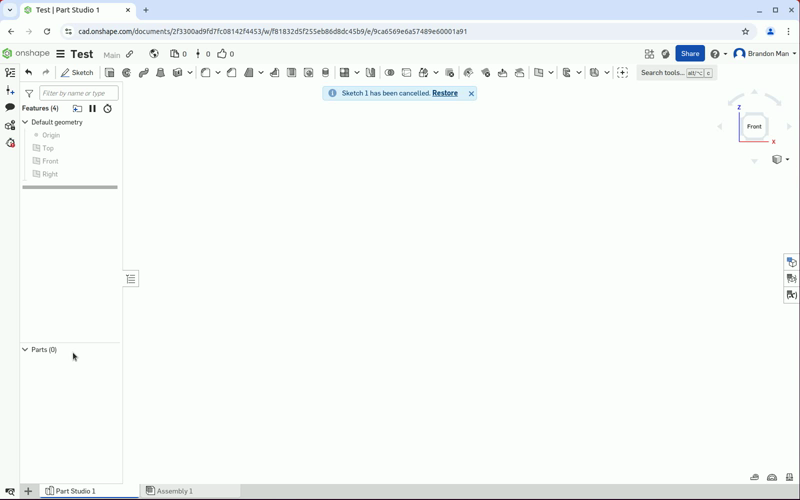
key_up(shift)
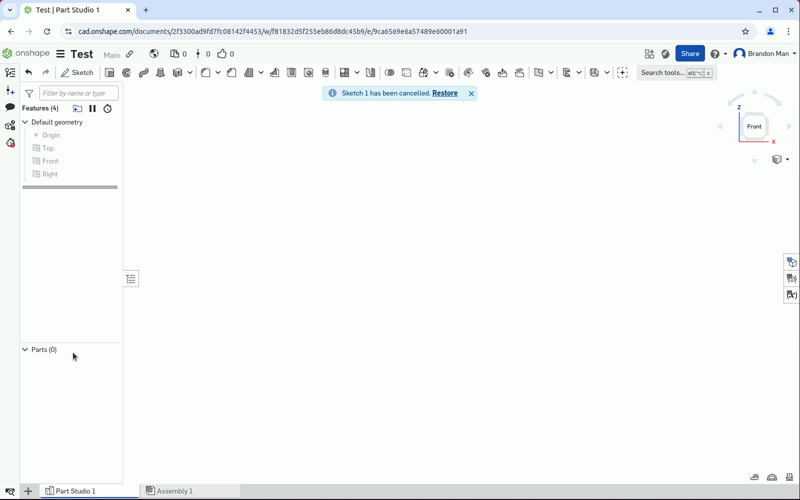
key(space)
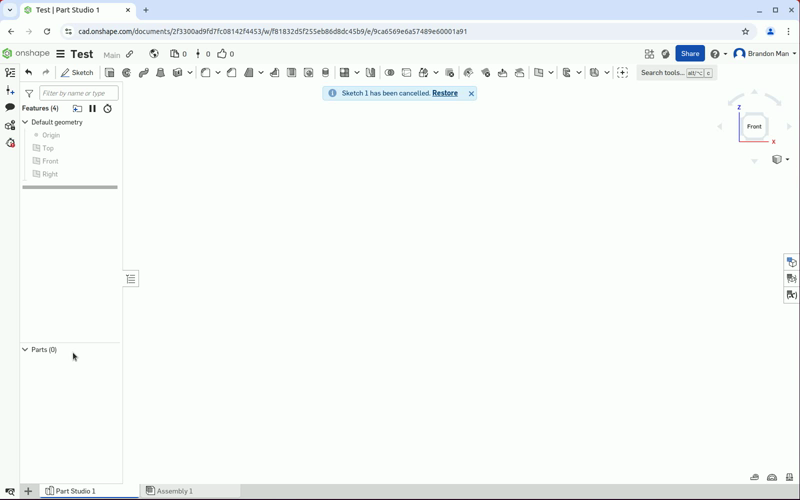
key_down(shift)
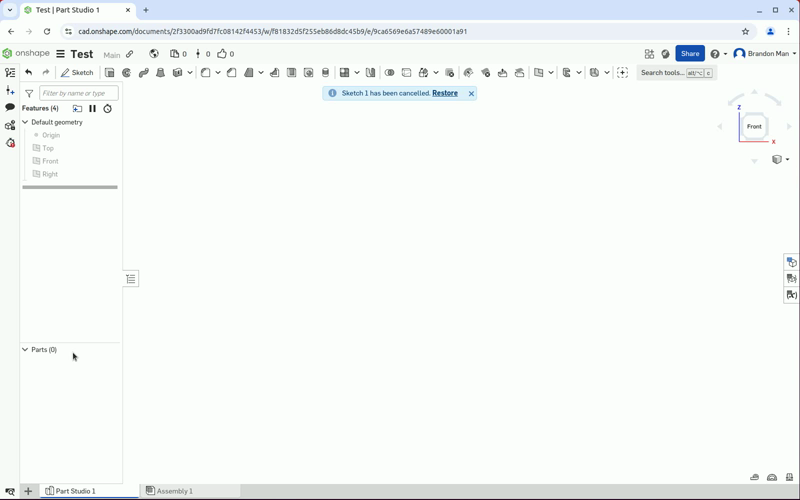
key(left)
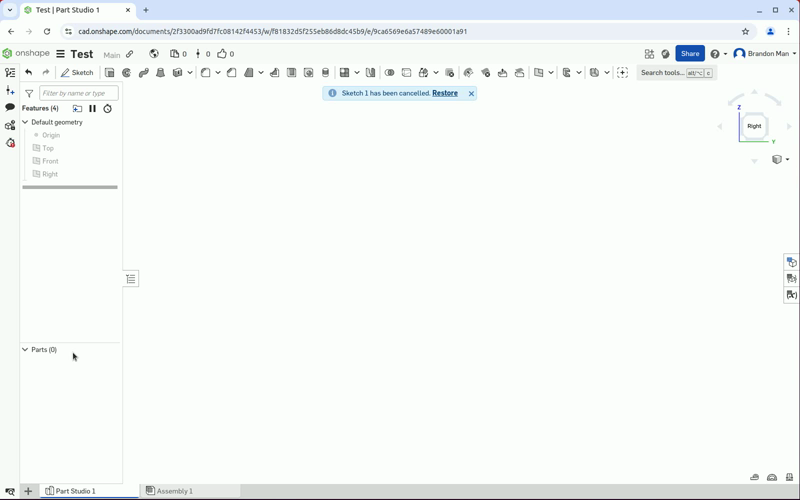
key_up(shift)
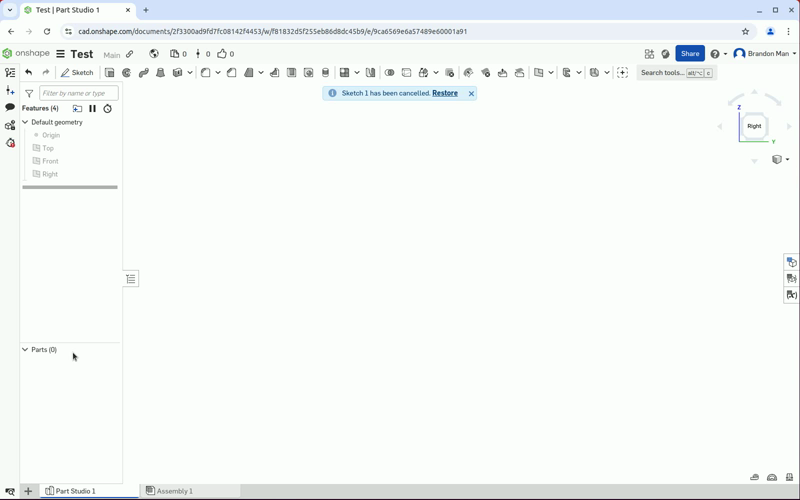
mouse_move(73, 352)
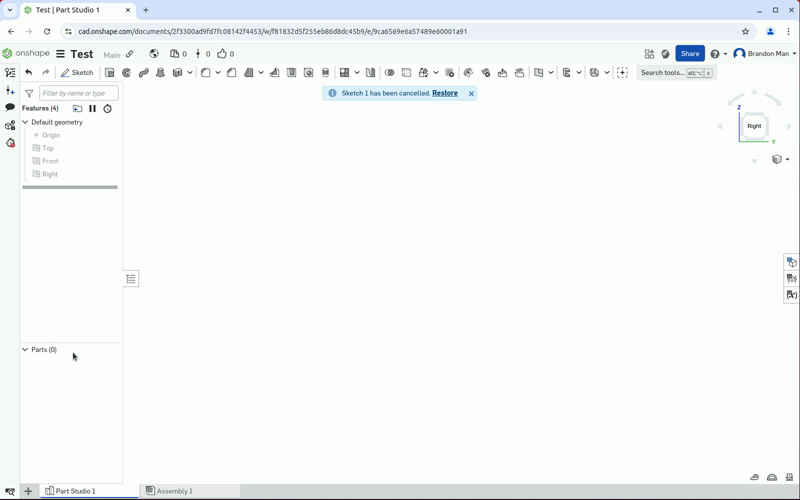
key(shift+y)
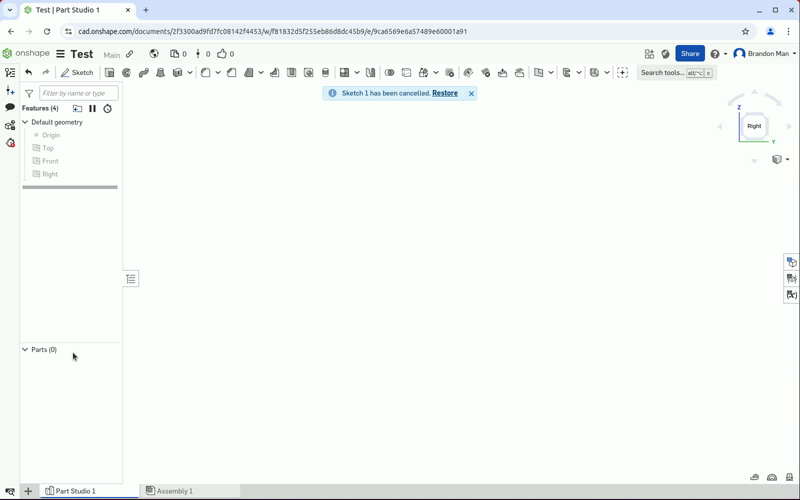
key(shift+s)
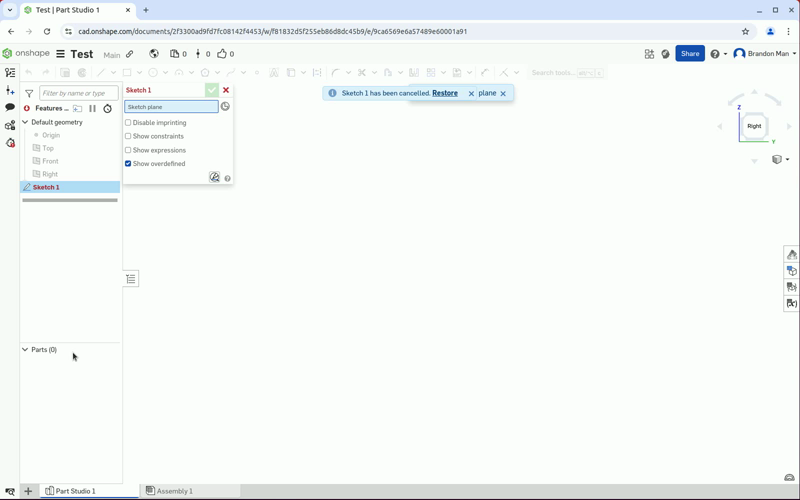
mouse_move(73, 176)
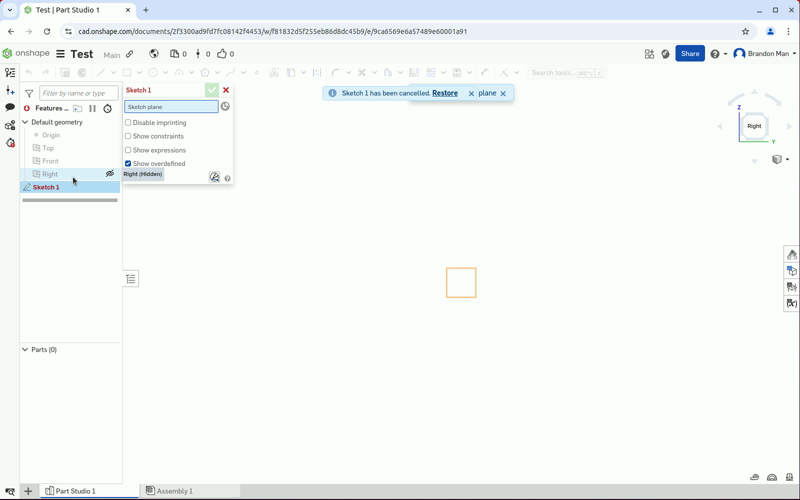
click(73, 176)
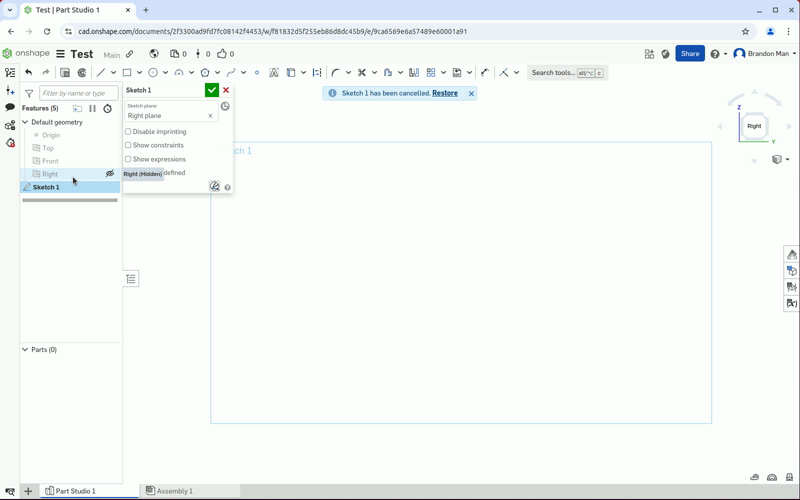
mouse_move(73, 352)
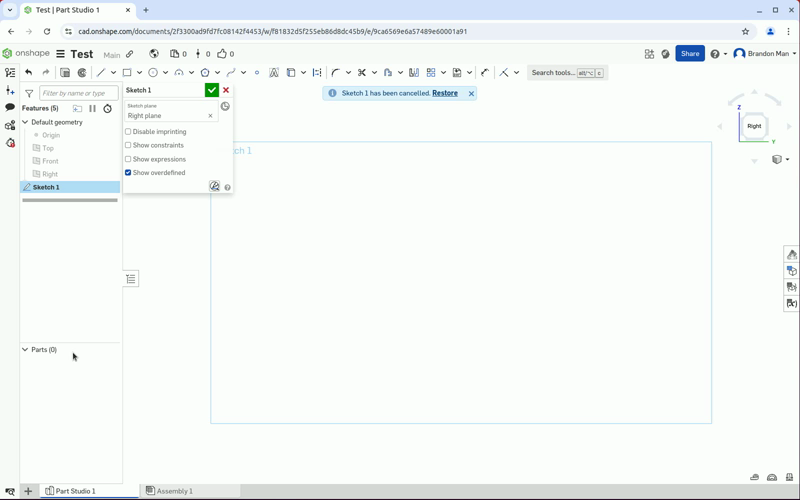
key(y)
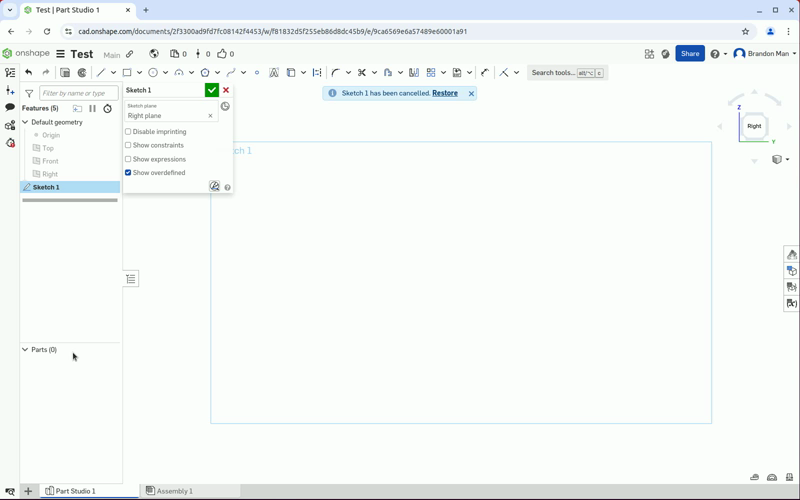
key(l)
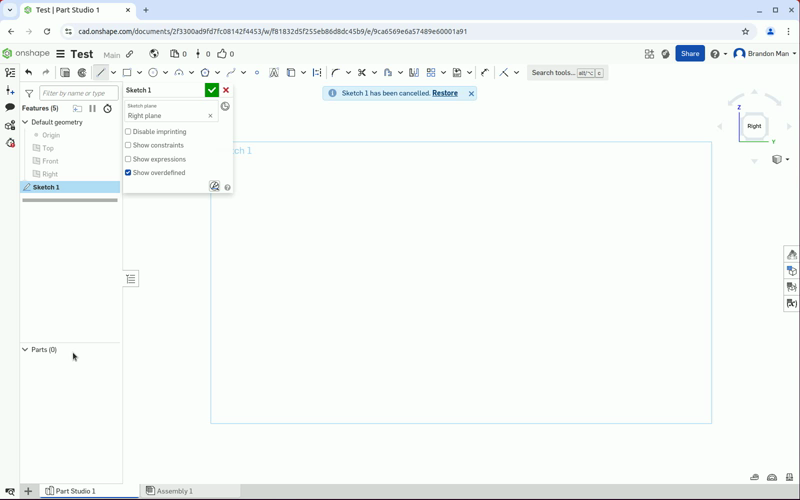
key_down(shift)
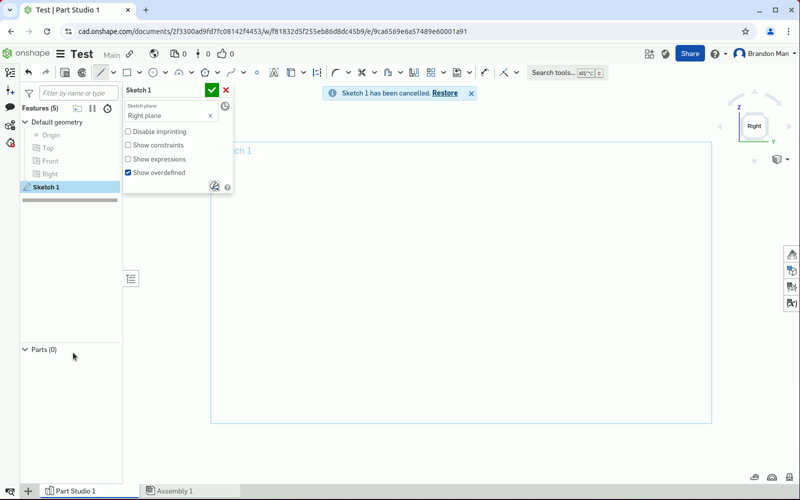
mouse_move(348, 348)
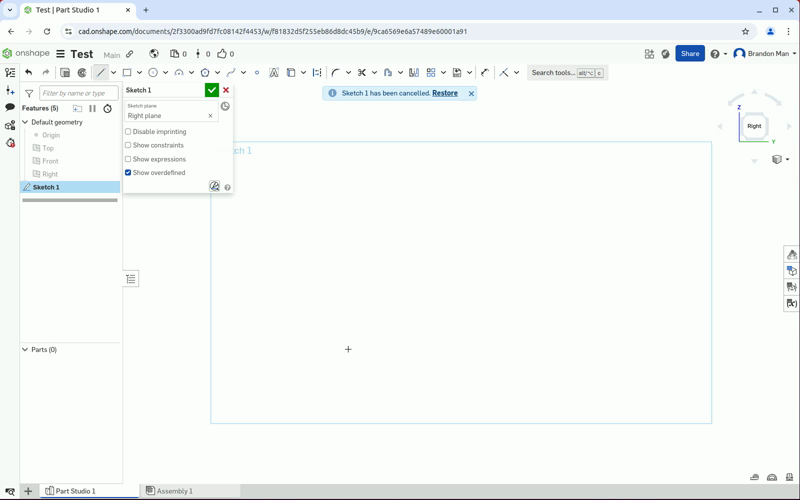
click(348, 348)
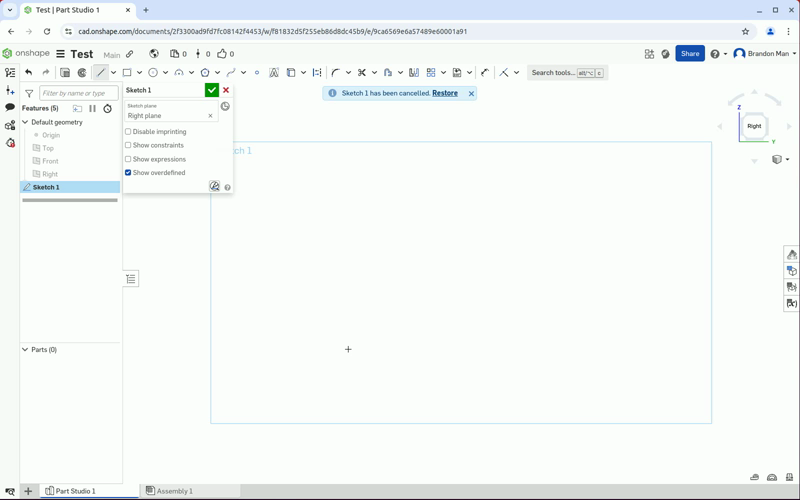
key_up(shift)
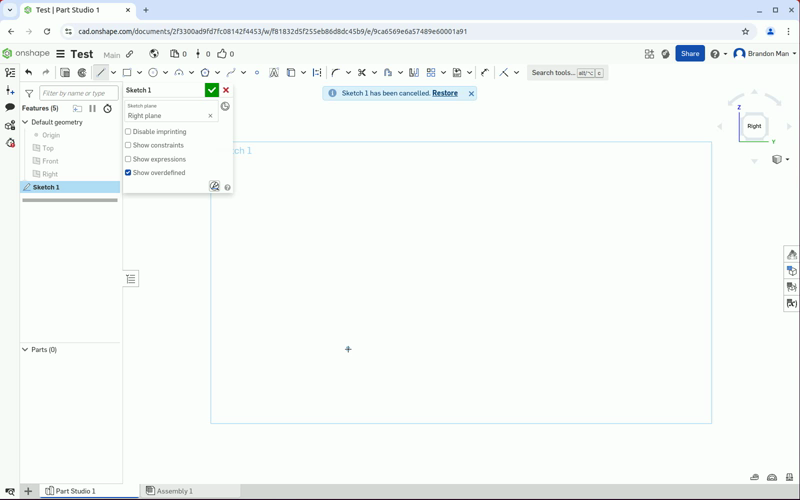
key_down(shift)
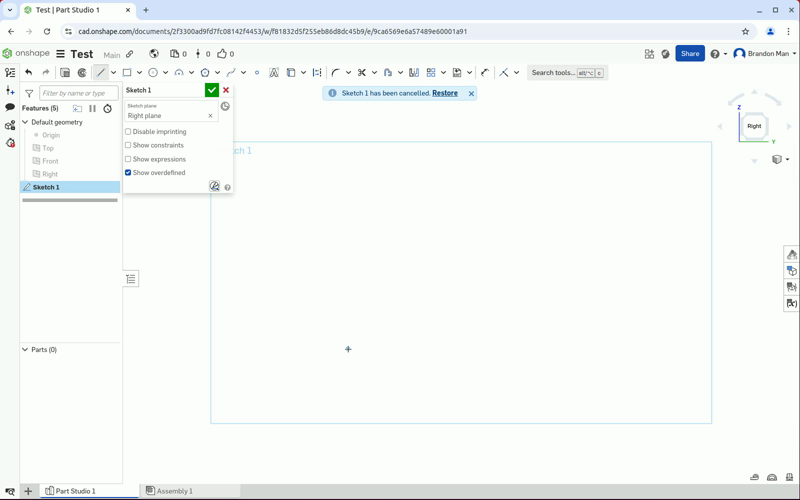
mouse_move(471, 348)
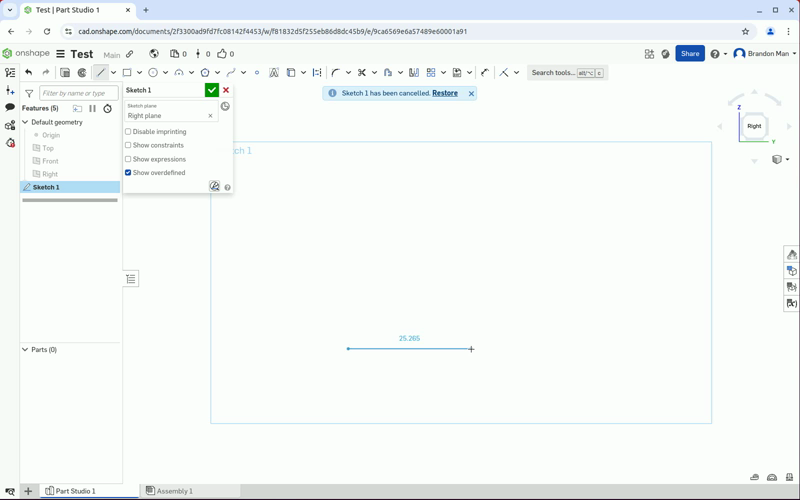
click(471, 348)
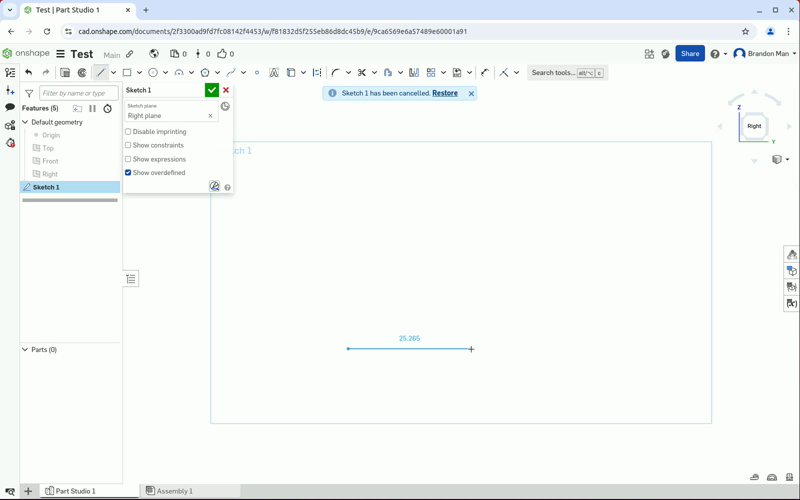
key_up(shift)
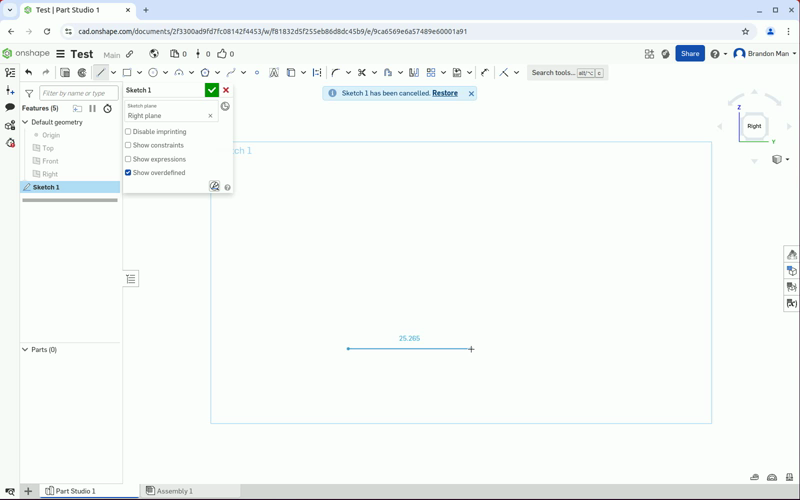
key_down(shift)
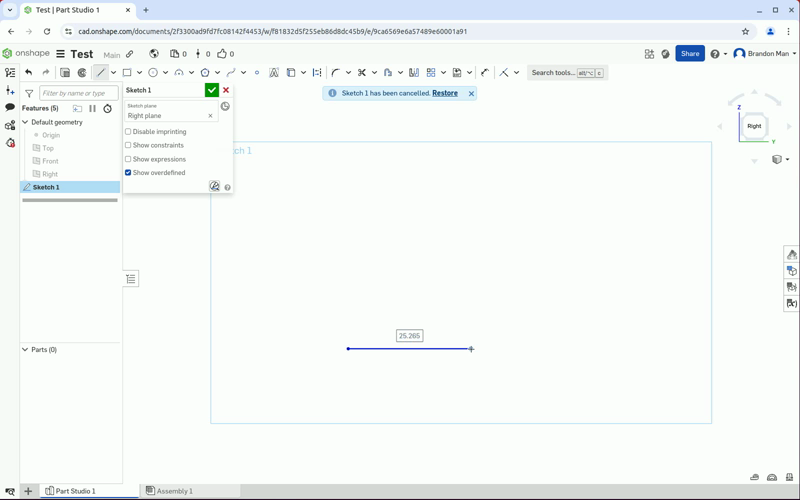
mouse_move(501, 348)
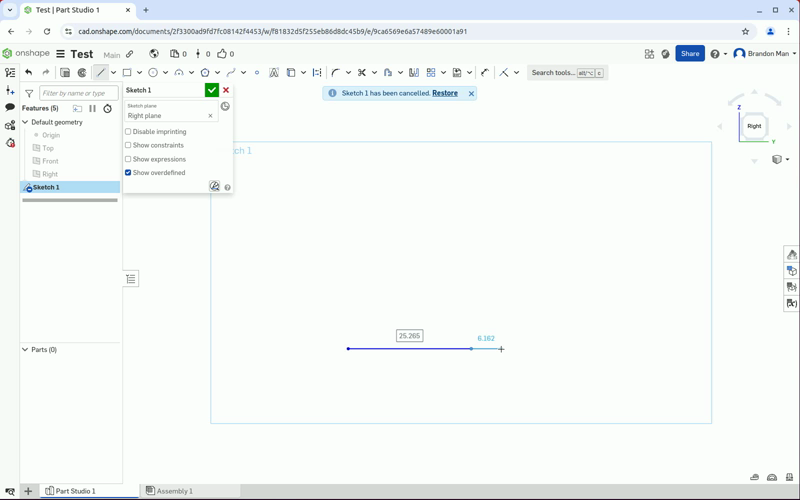
mouse_move(471, 306)
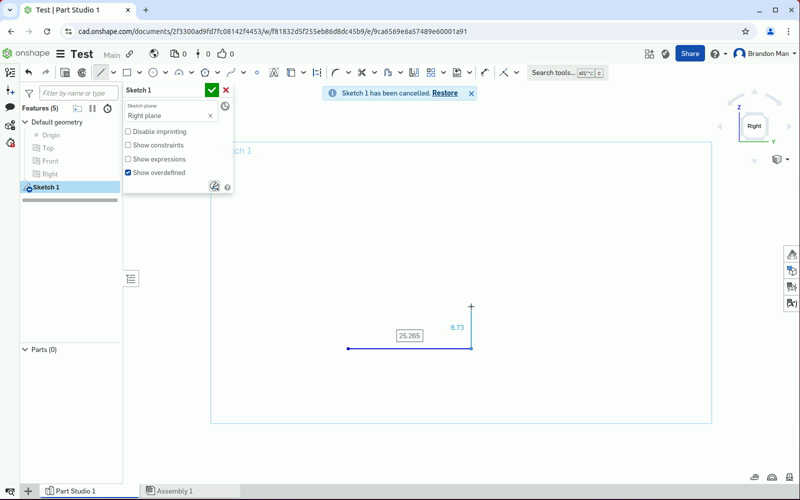
click(471, 306)
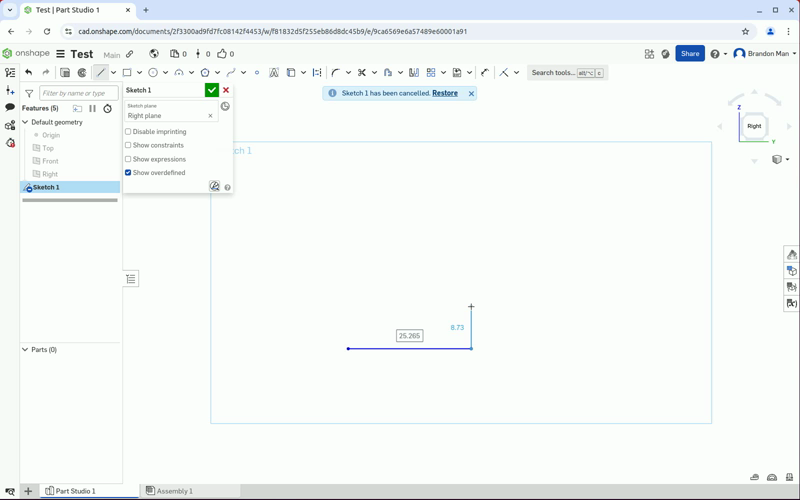
key_up(shift)
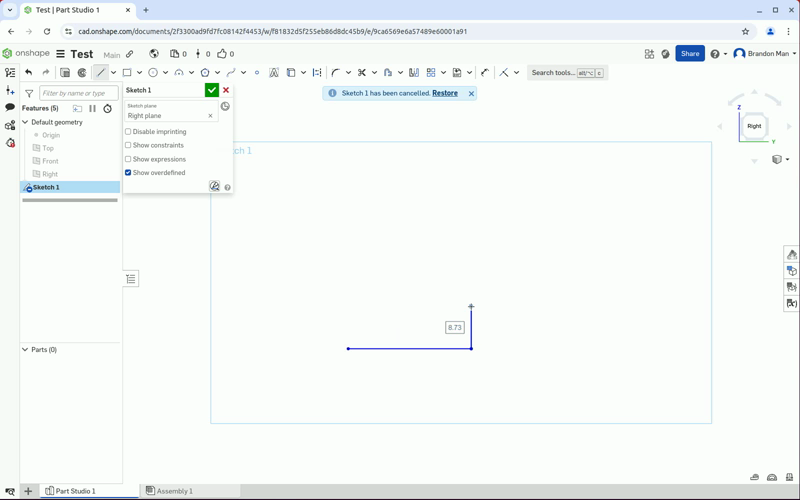
key_down(shift)
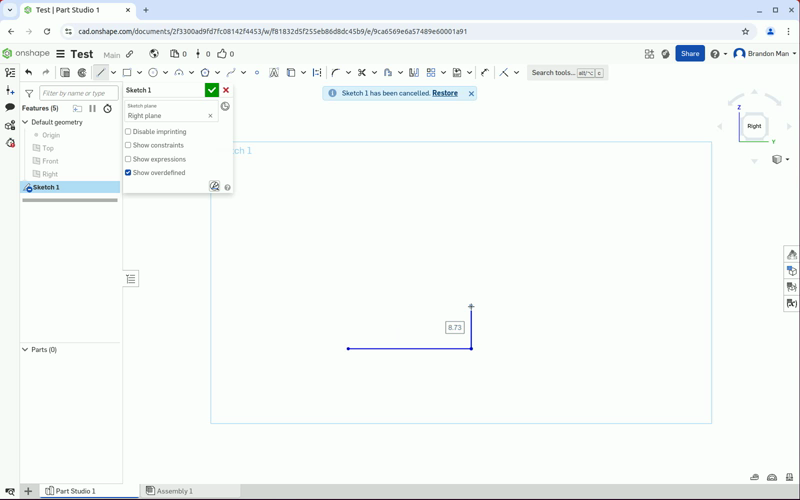
mouse_move(348, 306)
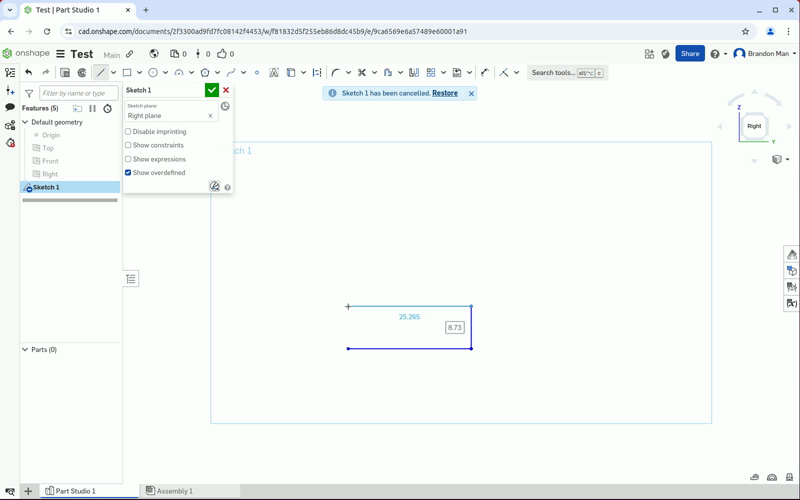
click(348, 306)
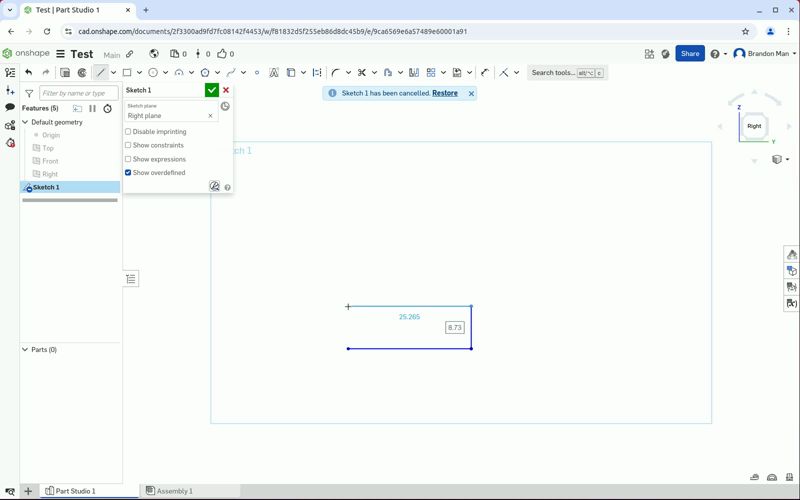
key_up(shift)
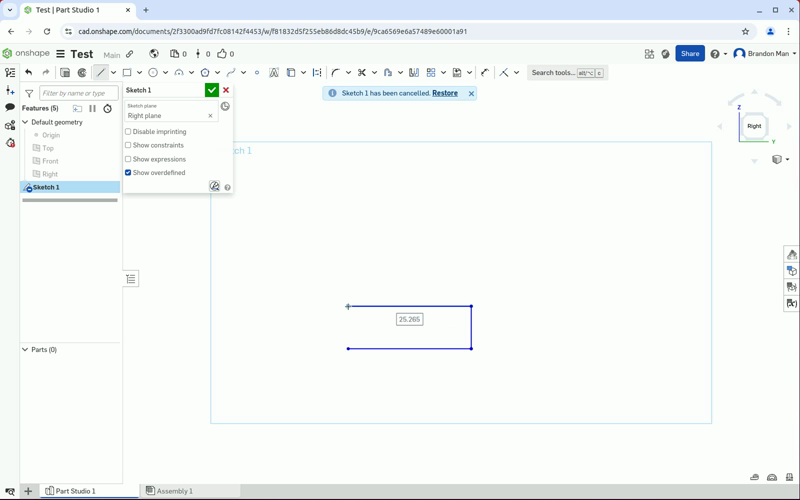
mouse_move(378, 306)
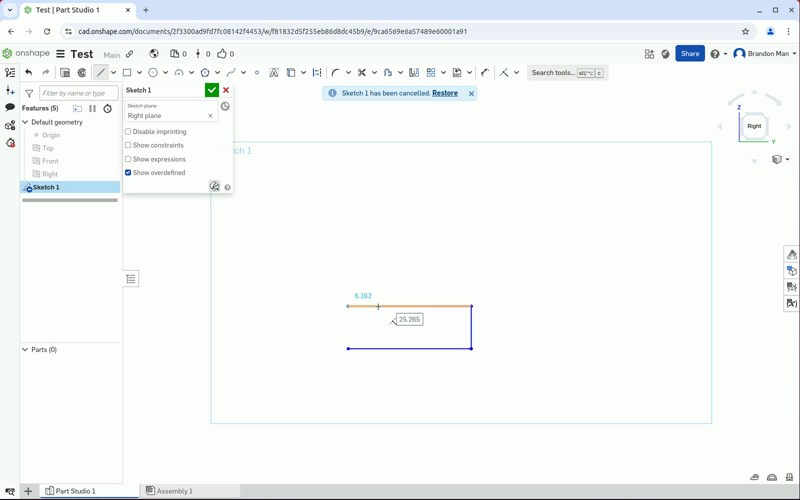
key_down(shift)
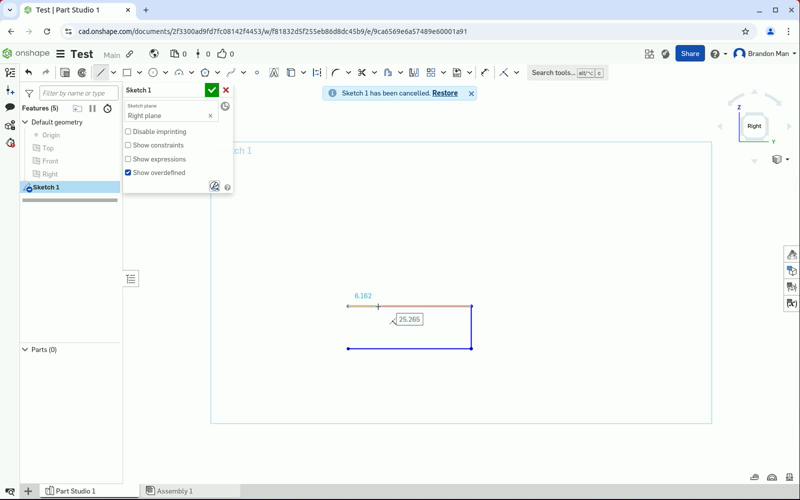
mouse_move(348, 348)
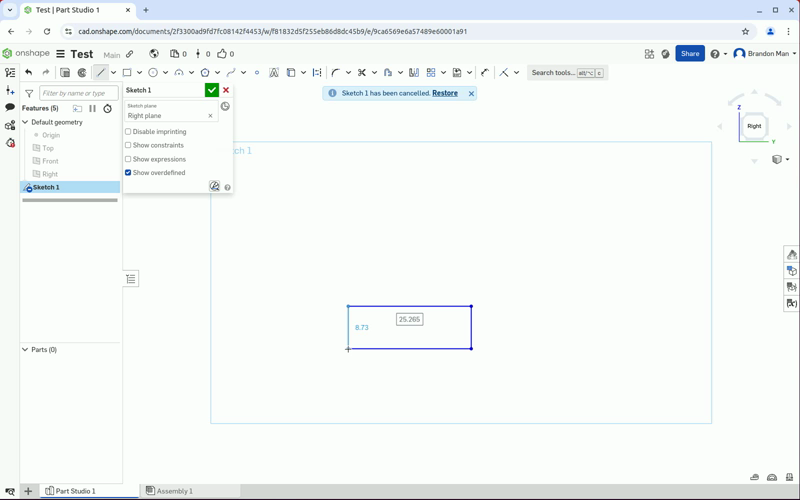
key_up(shift)
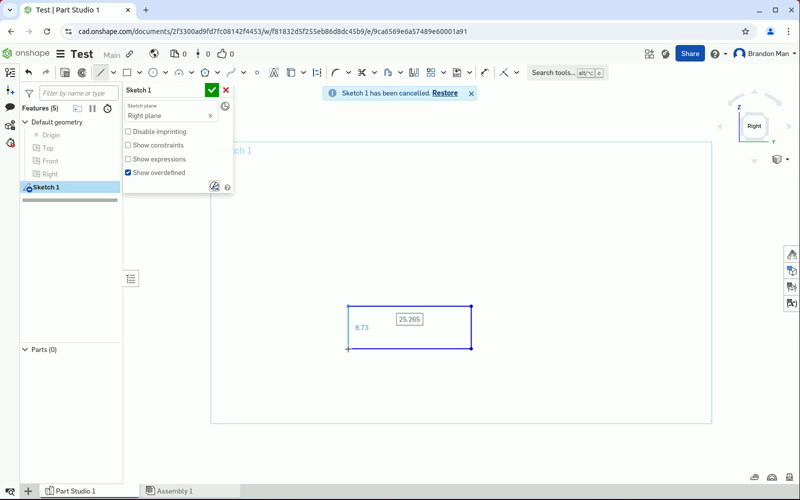
click(348, 348)
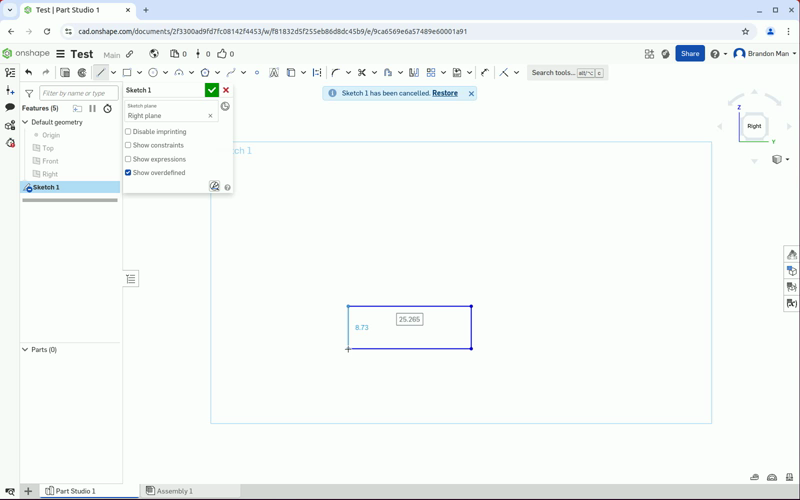
key(esc)
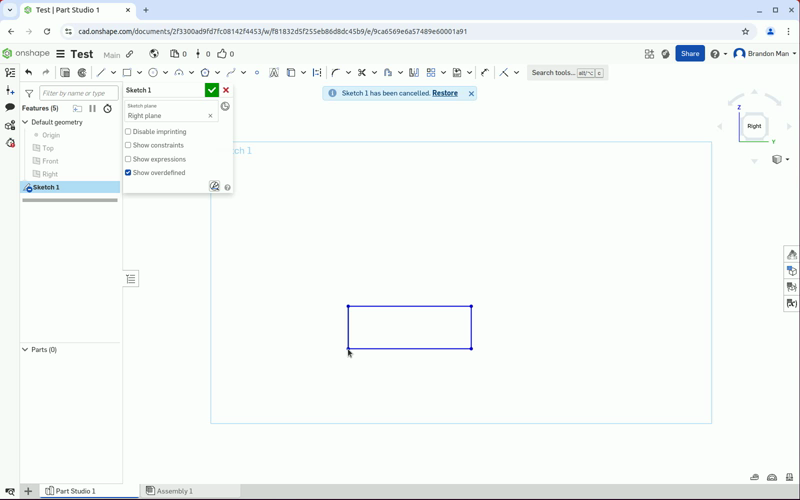
mouse_move(359, 333)
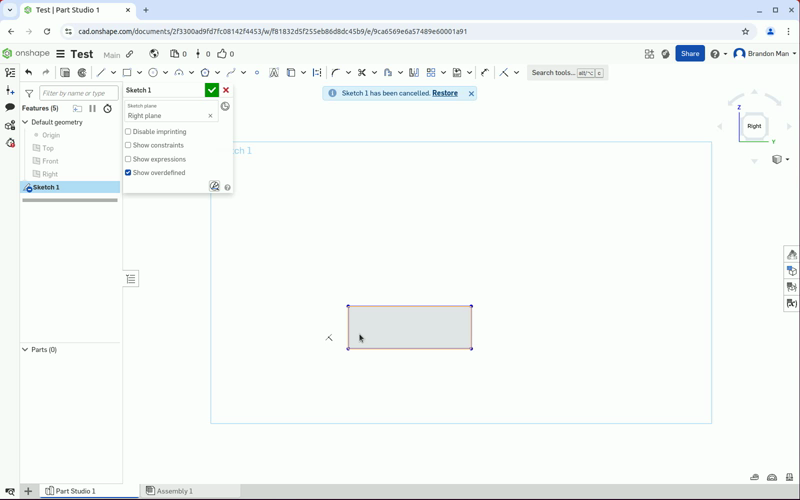
click(359, 333)
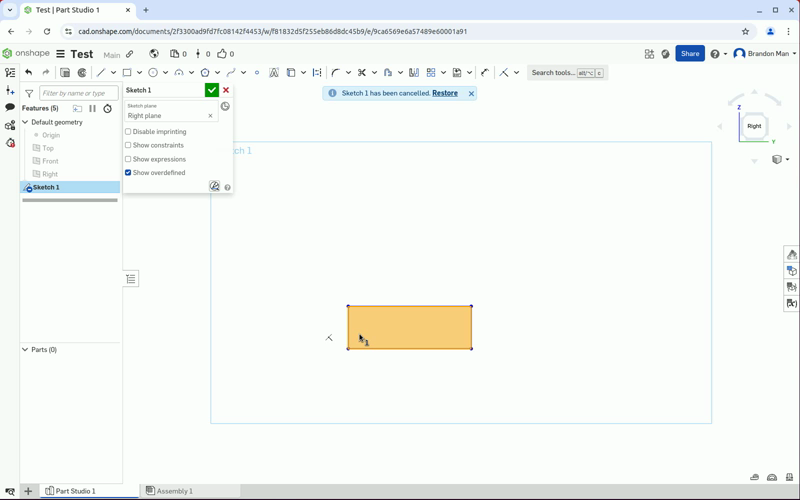
mouse_move(73, 352)
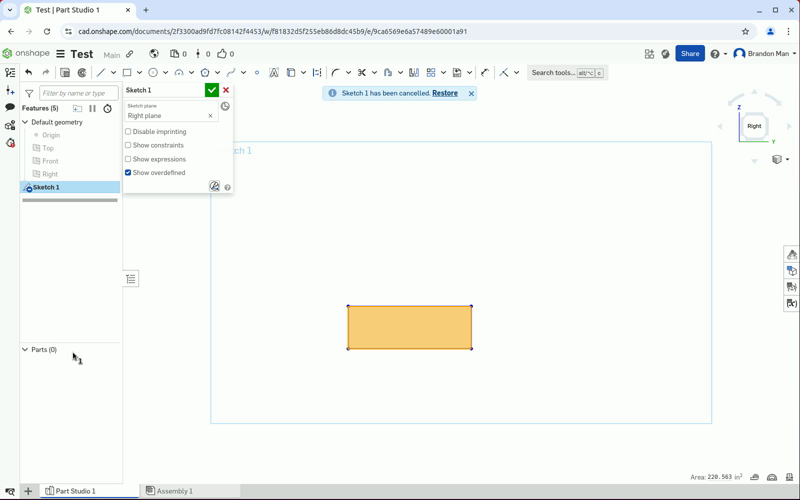
key(shift+y)
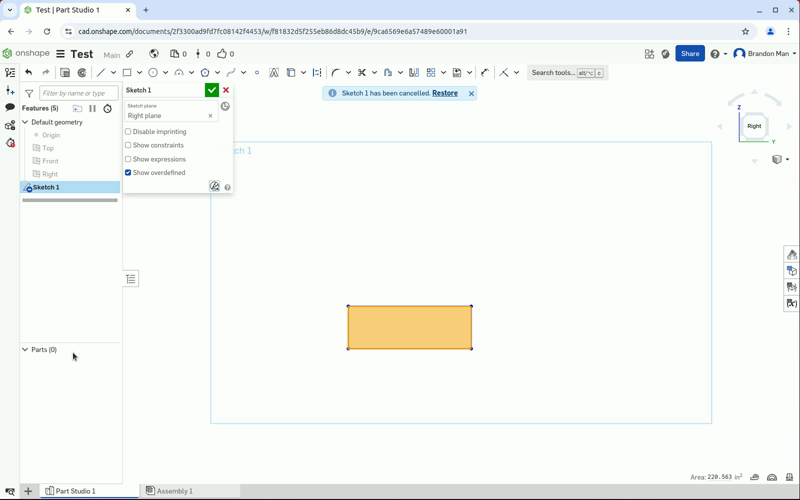
key(shift+e)
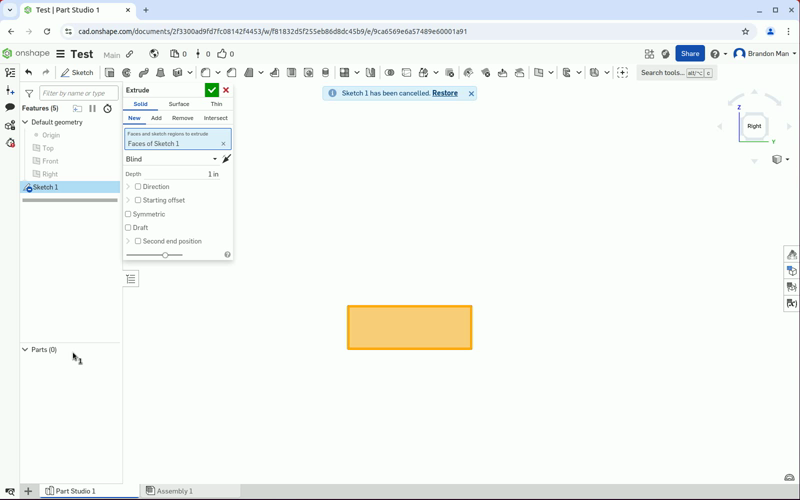
mouse_move(143, 106)
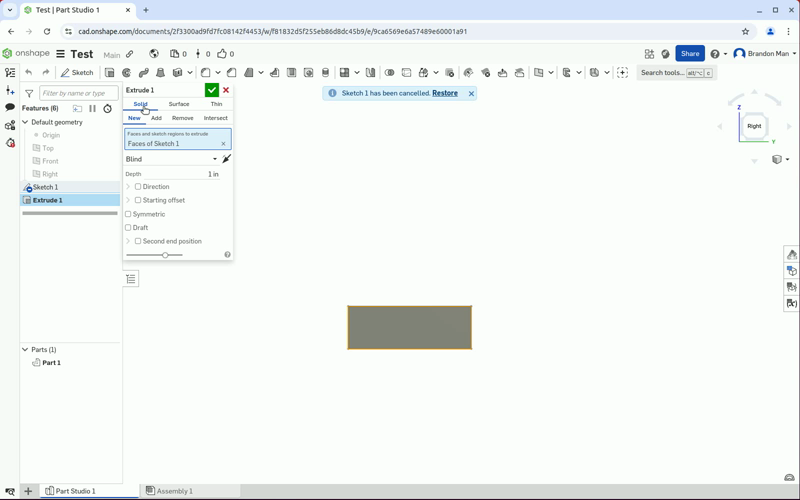
click(143, 106)
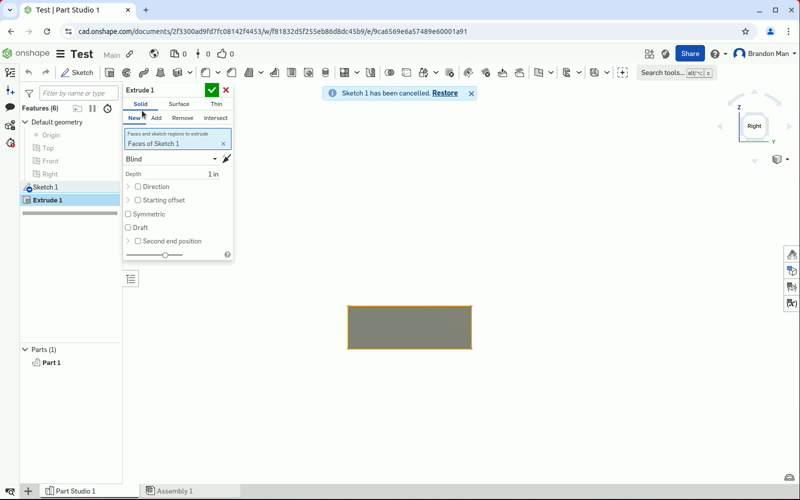
mouse_move(137, 120)
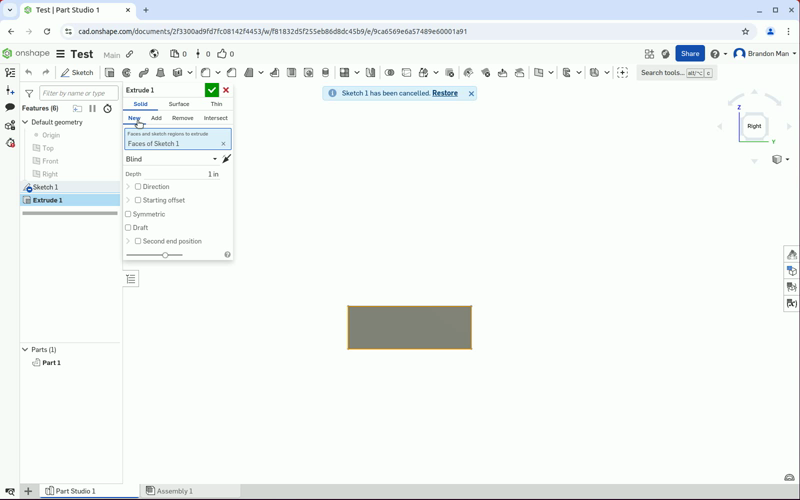
click(137, 120)
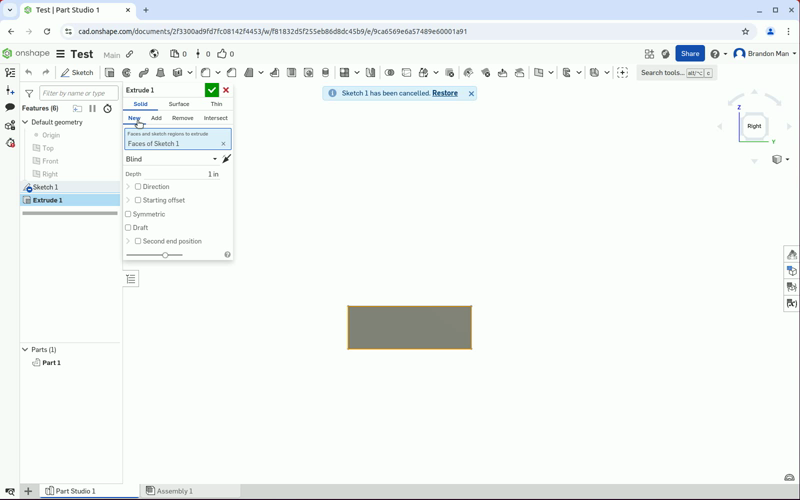
key(tab, 4)
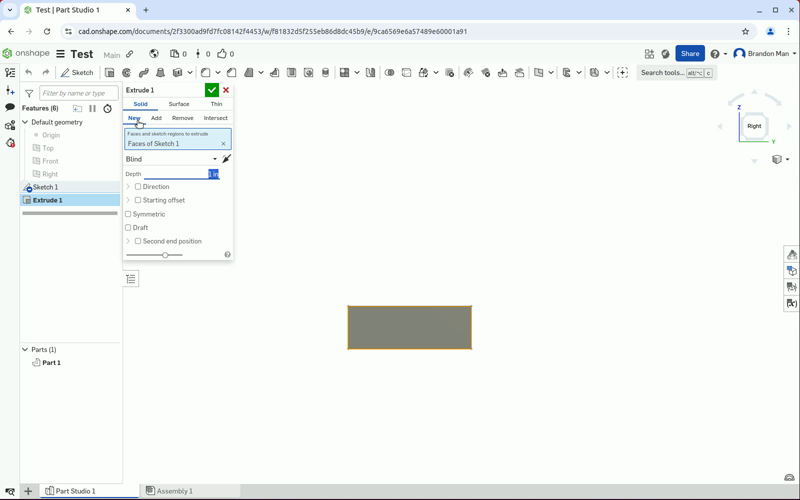
text(26.478)
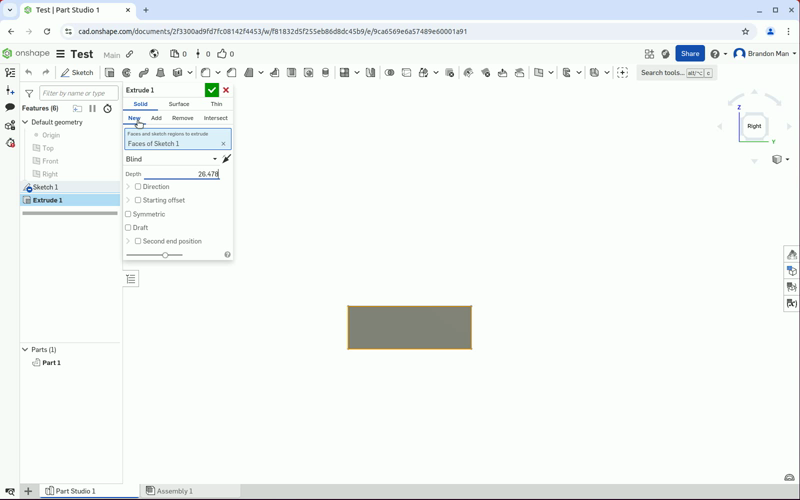
key(tab, 3)
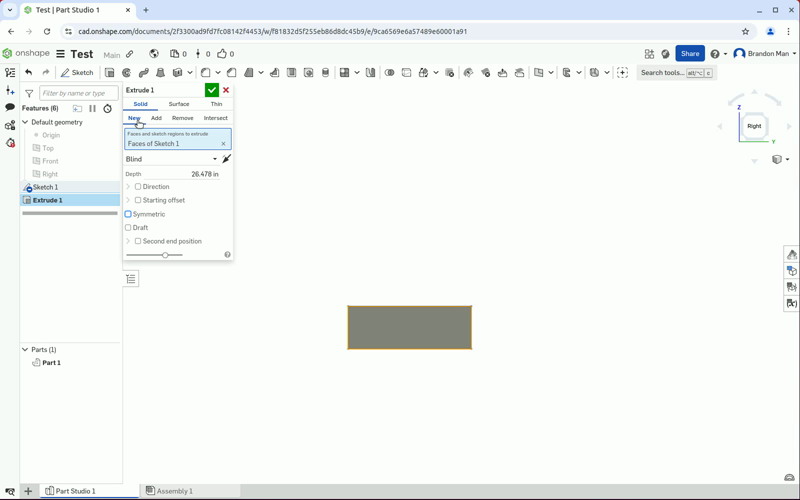
key(space)
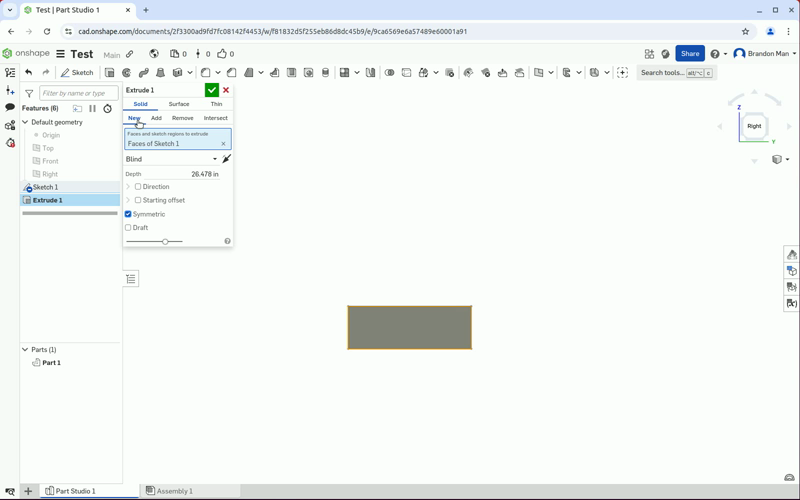
key(enter)
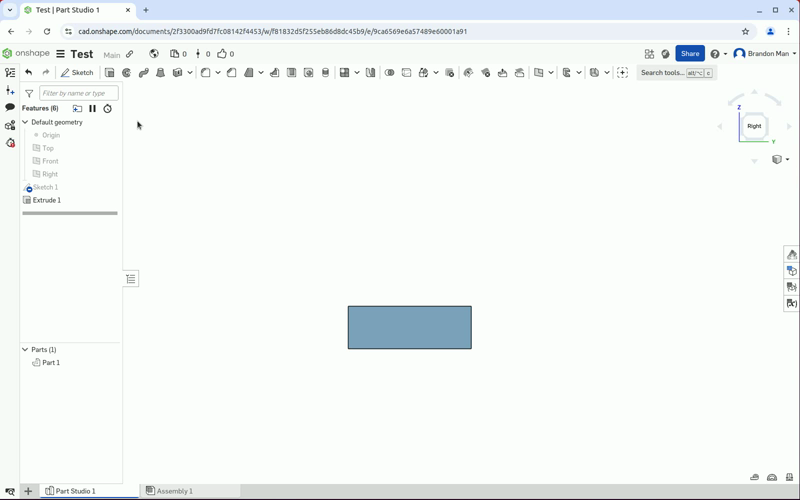
key(shift+h)
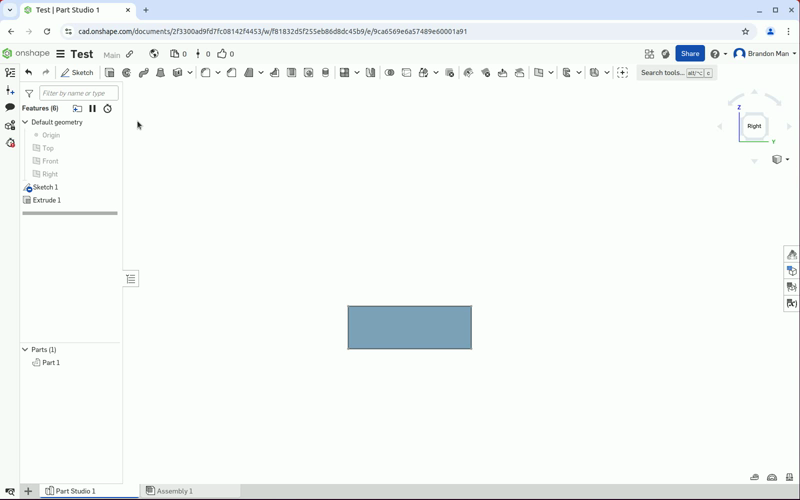
key(shift+h)
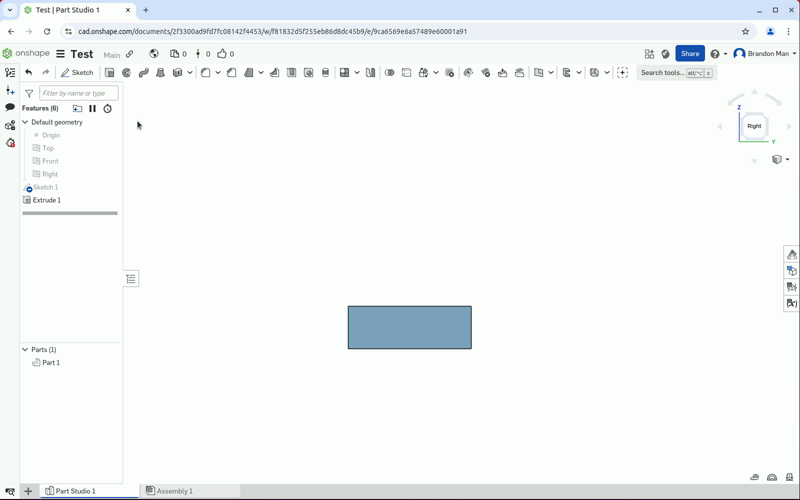
mouse_move(73, 189)
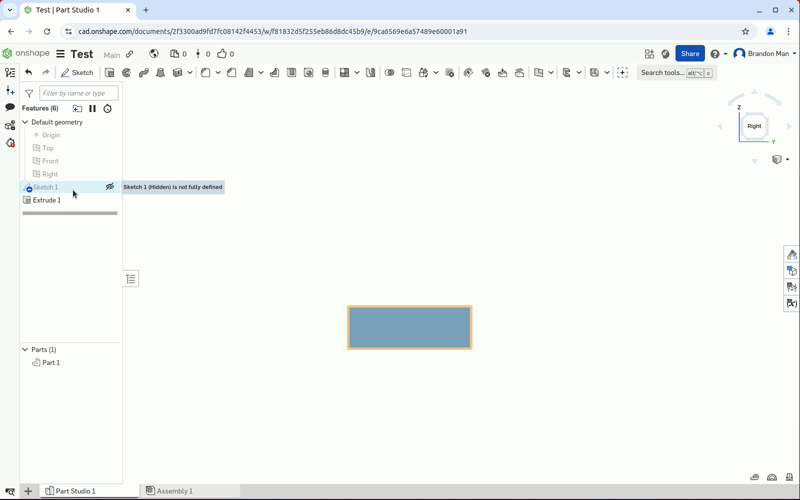
click(73, 189)
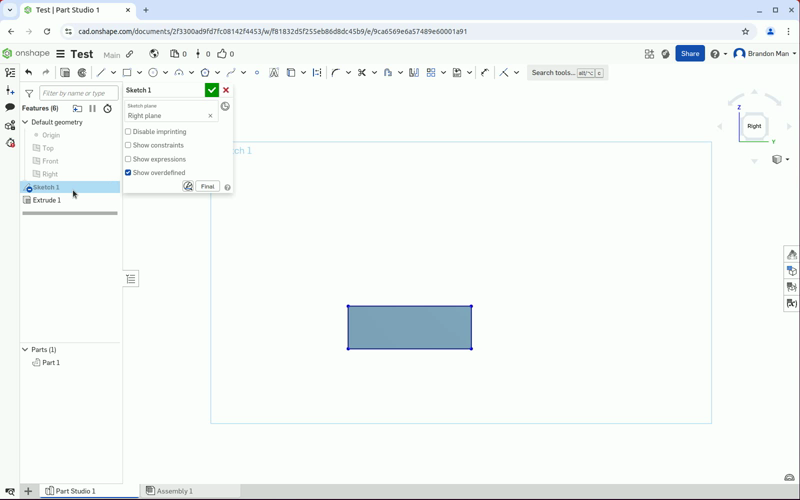
mouse_move(229, 92)
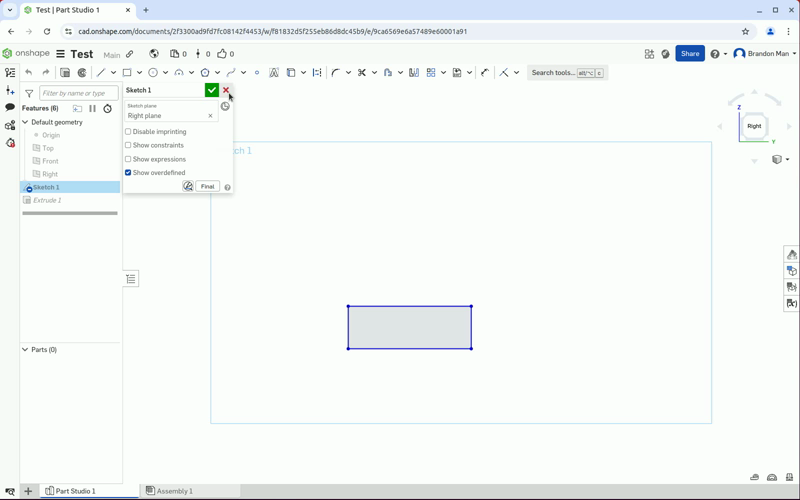
click(229, 92)
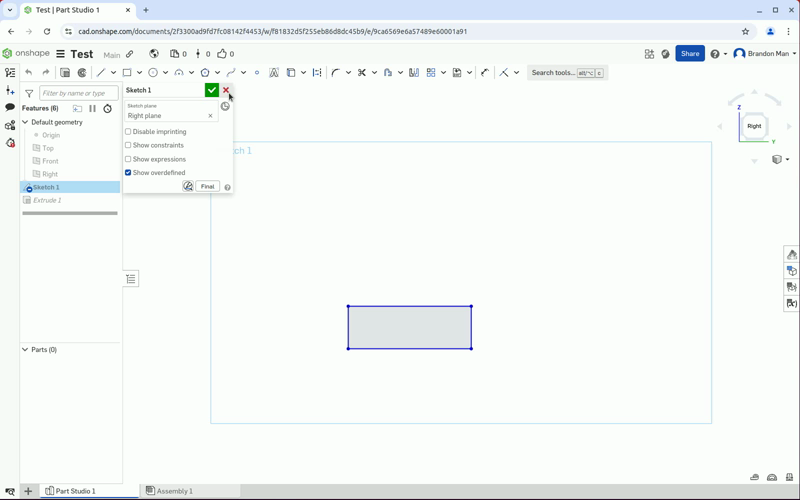
key(shift+s)
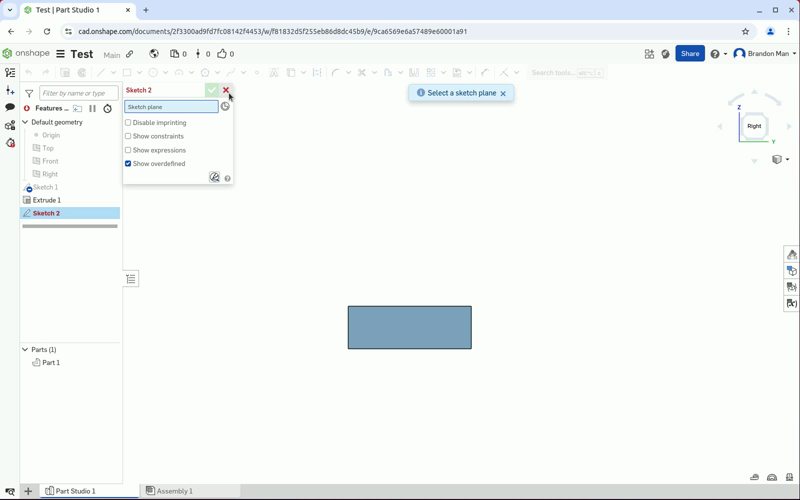
mouse_move(73, 176)
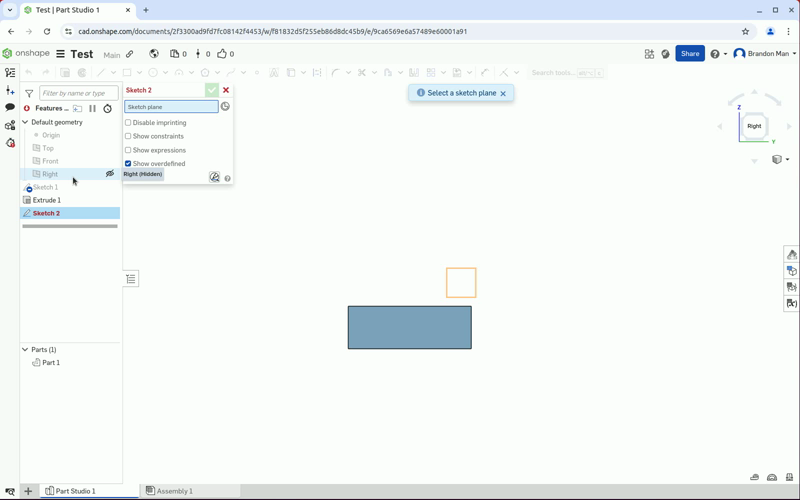
click(73, 176)
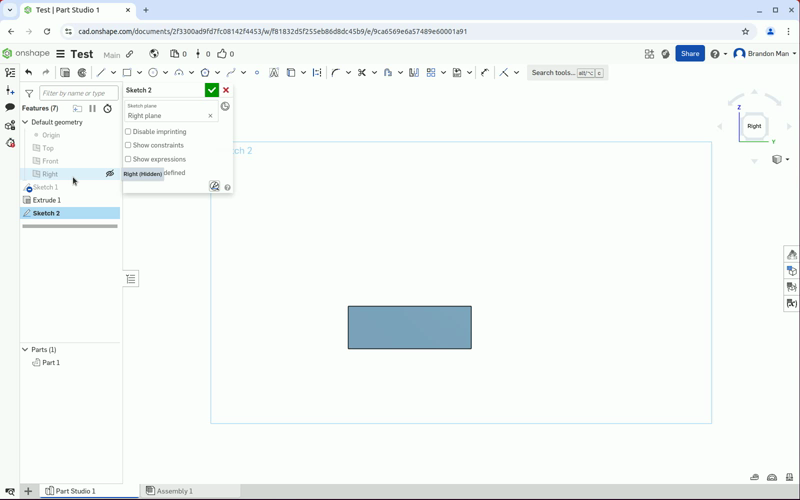
mouse_move(73, 352)
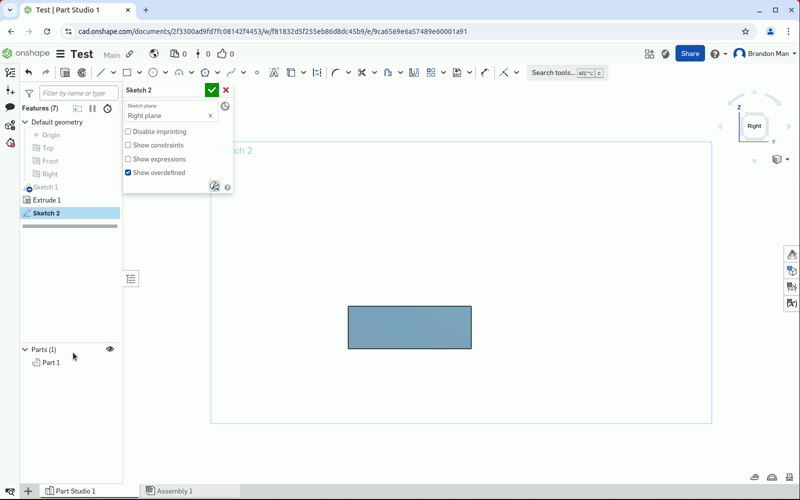
key(y)
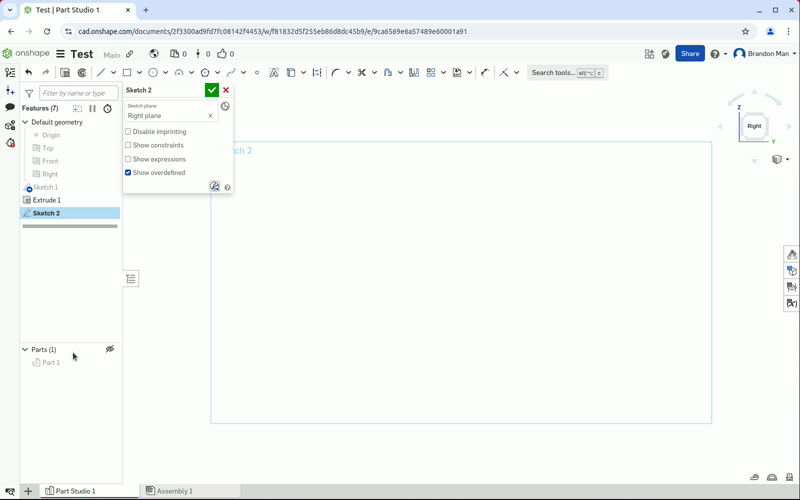
key(l)
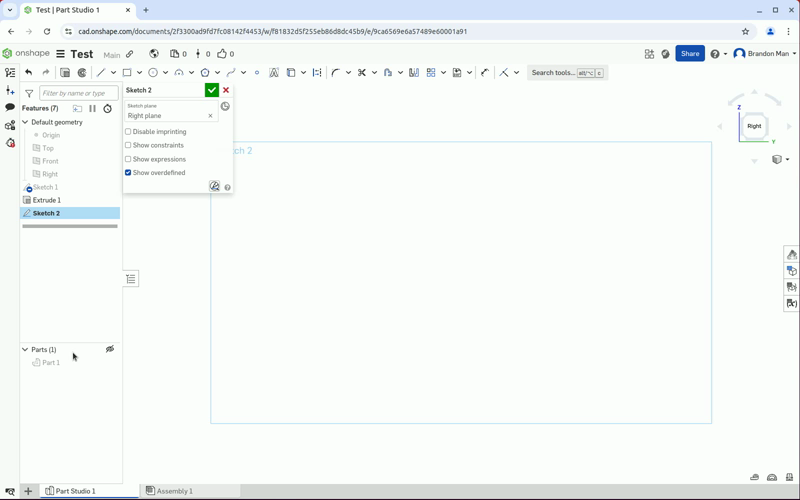
key_down(shift)
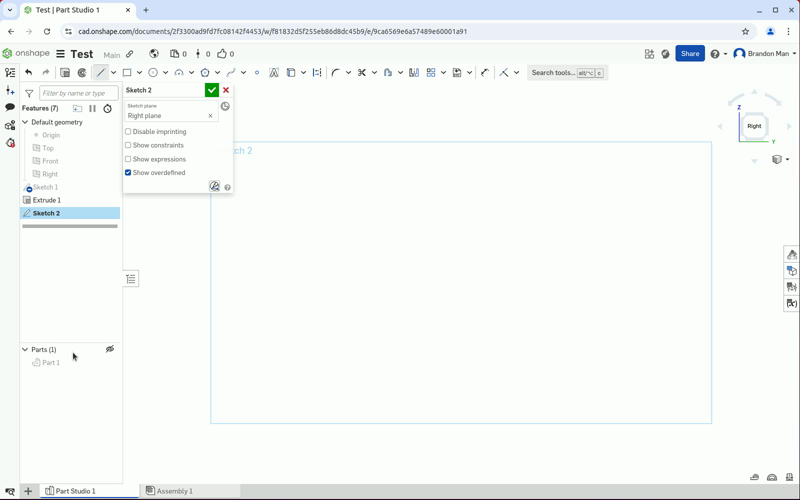
mouse_move(471, 348)
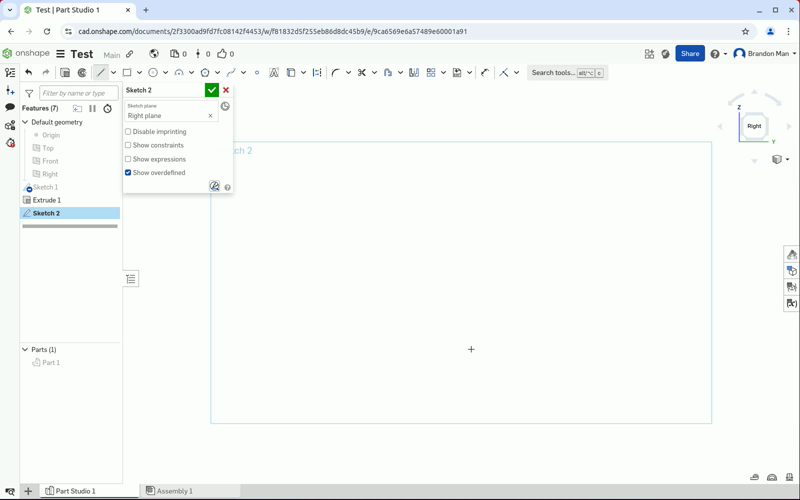
click(471, 348)
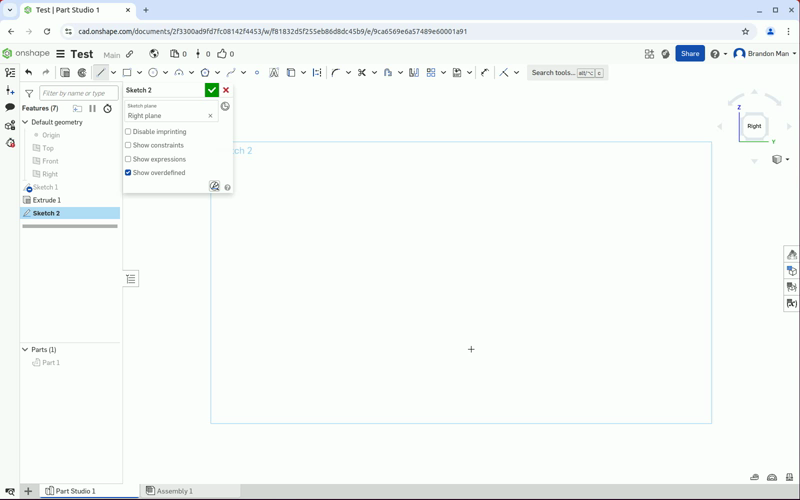
key_up(shift)
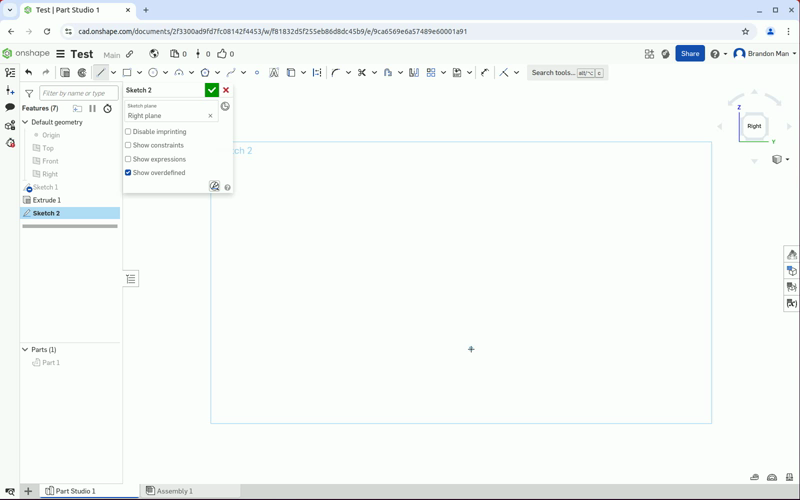
key_down(shift)
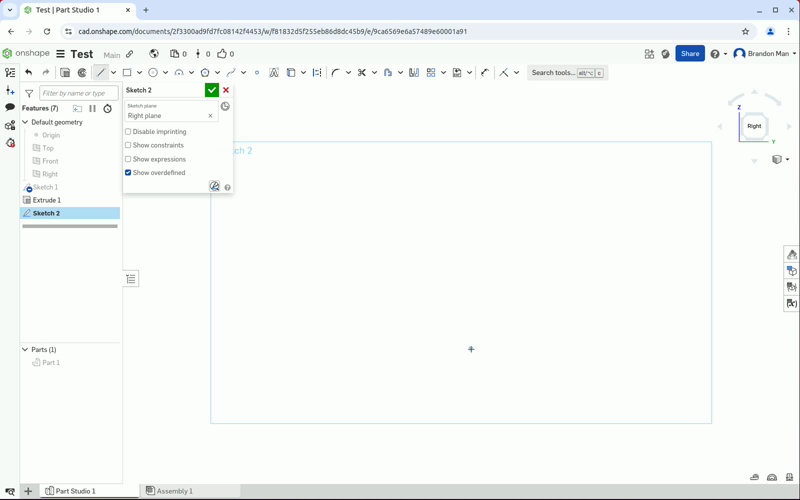
mouse_move(501, 348)
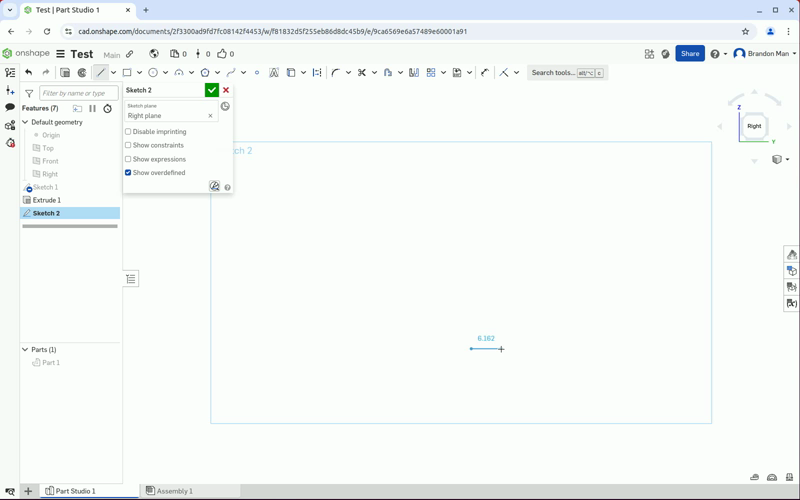
mouse_move(517, 348)
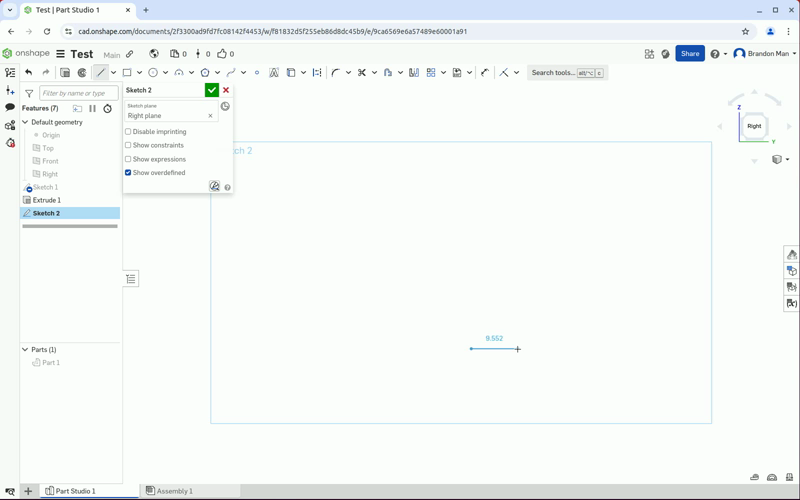
click(517, 348)
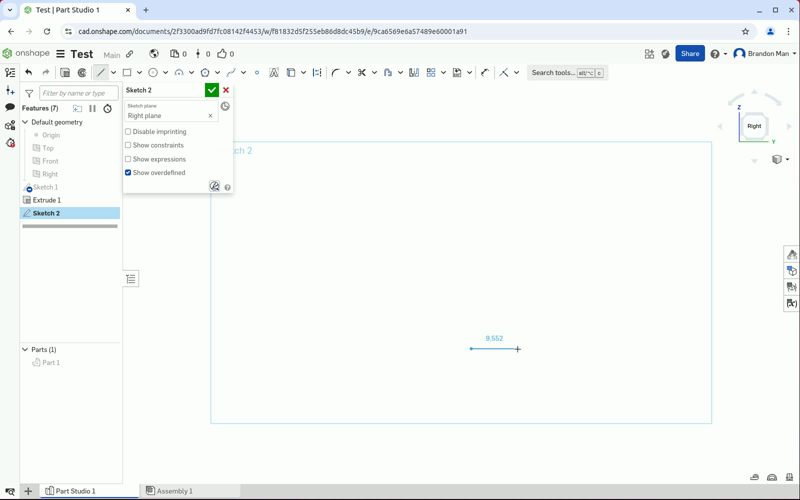
key_up(shift)
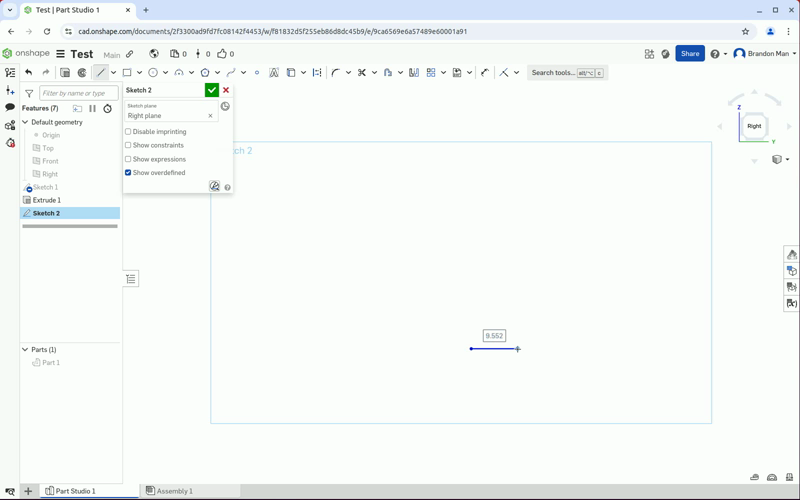
key_down(shift)
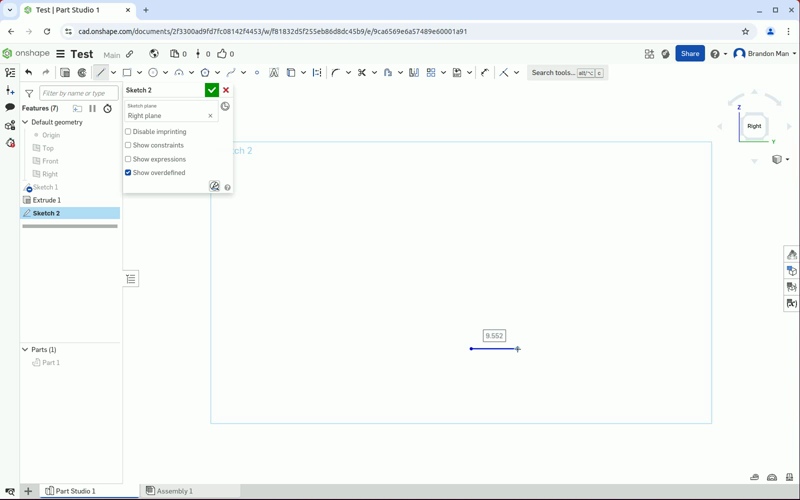
mouse_move(547, 348)
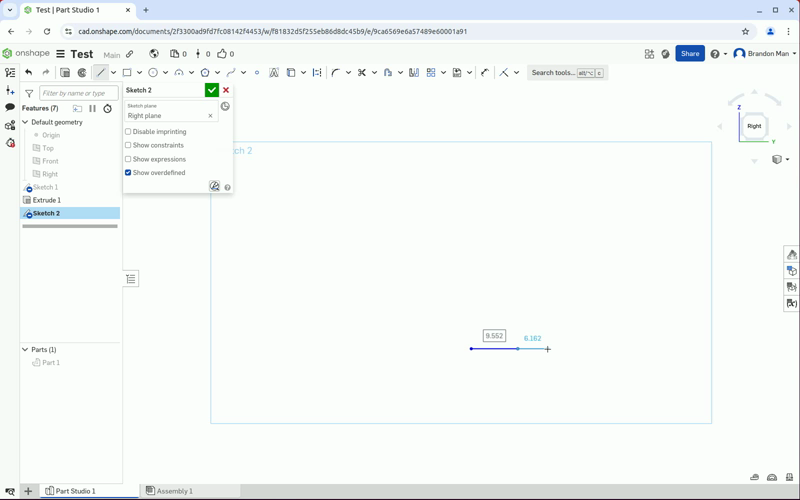
mouse_move(517, 305)
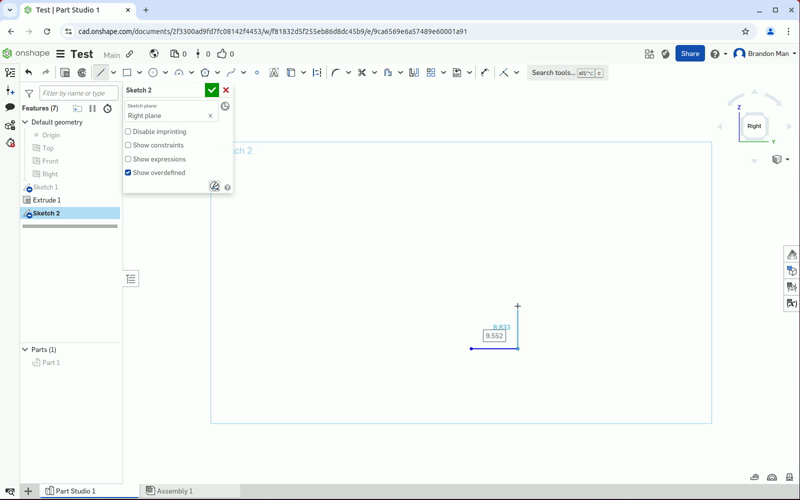
click(517, 305)
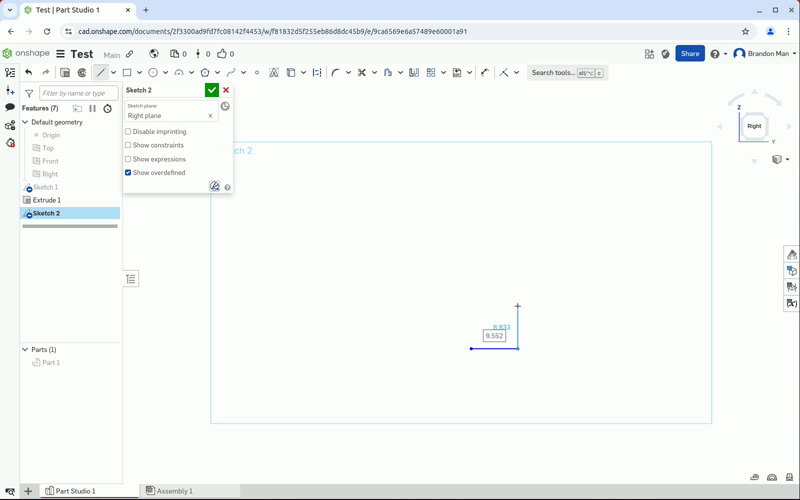
key_up(shift)
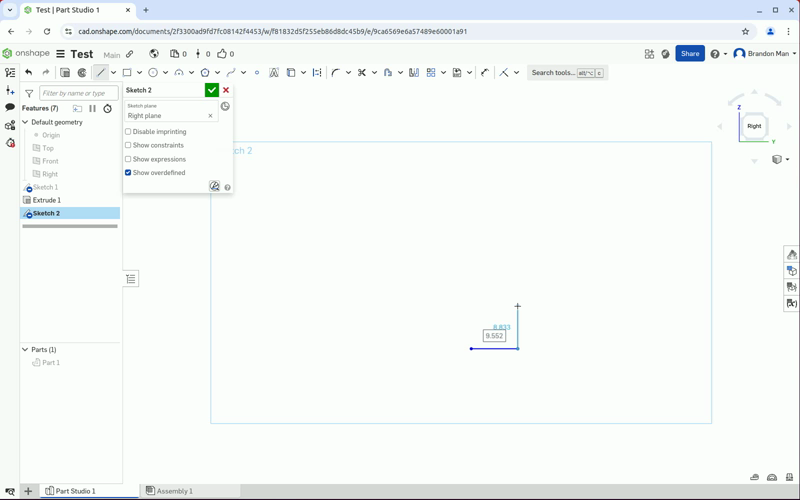
key_down(shift)
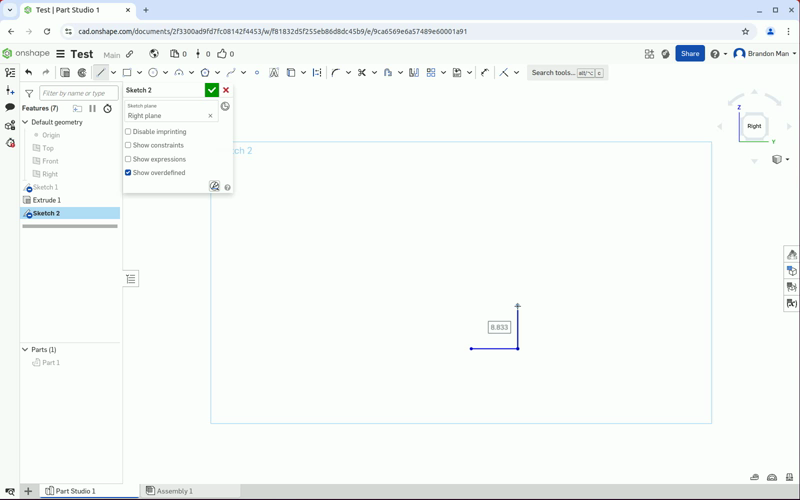
mouse_move(547, 305)
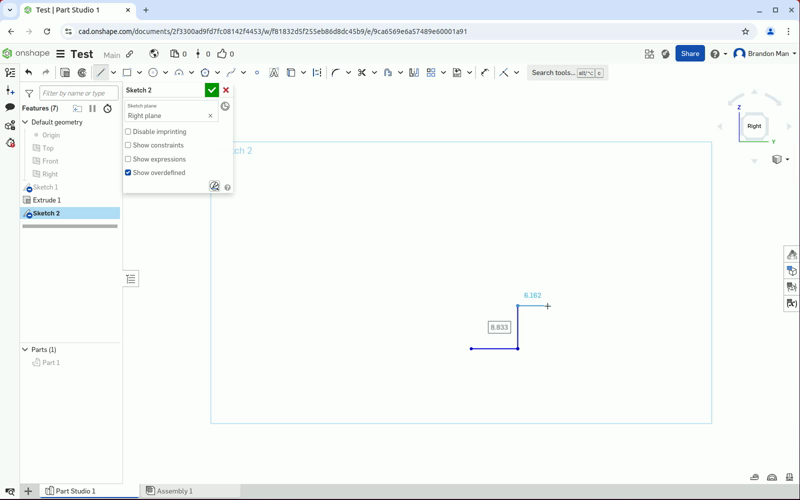
mouse_move(471, 305)
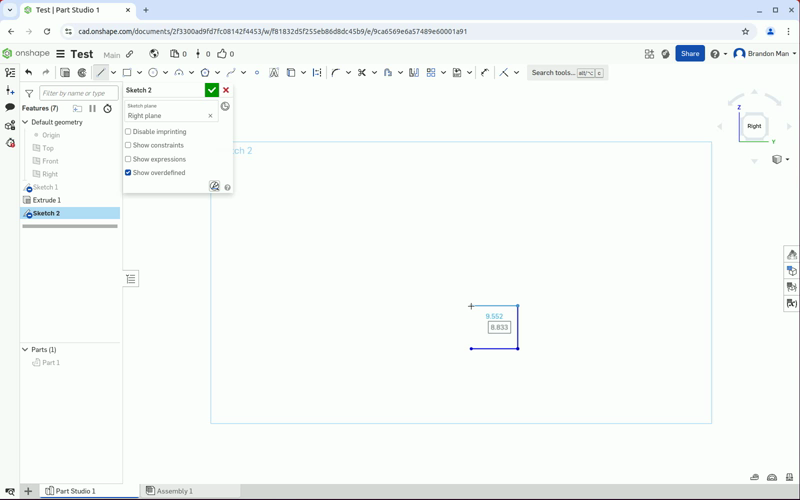
click(471, 305)
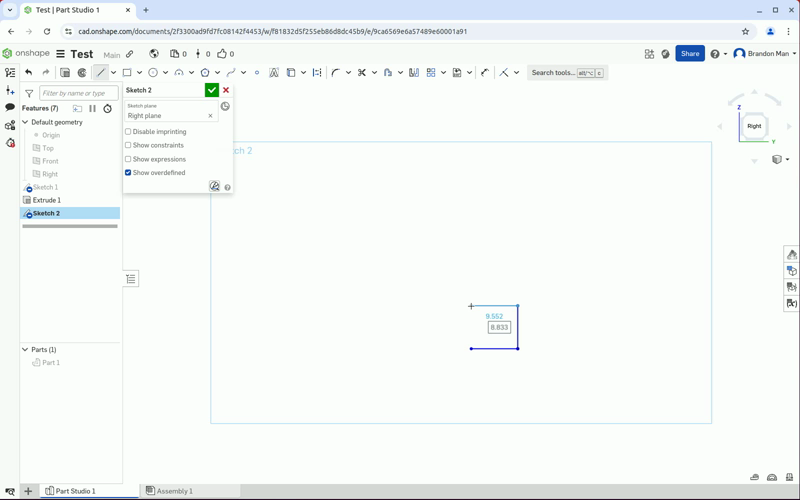
key_up(shift)
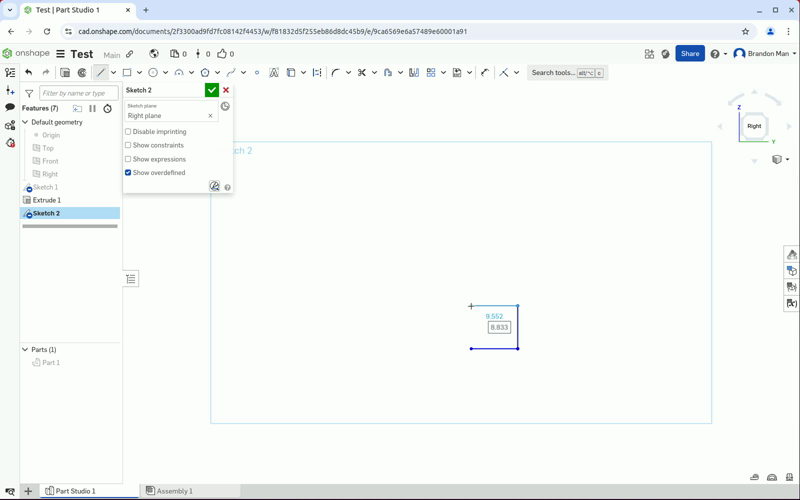
mouse_move(501, 305)
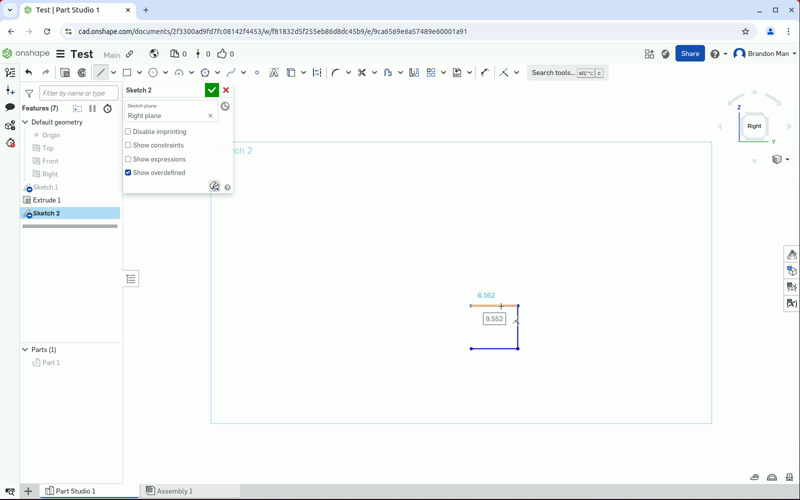
key_down(shift)
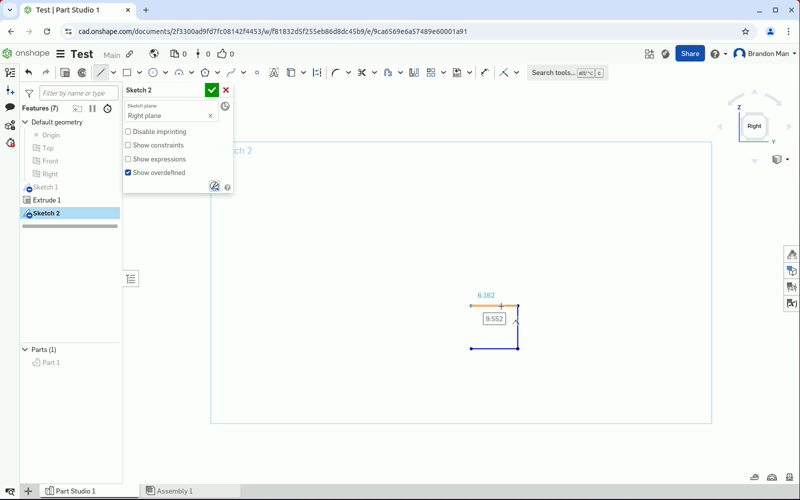
mouse_move(471, 348)
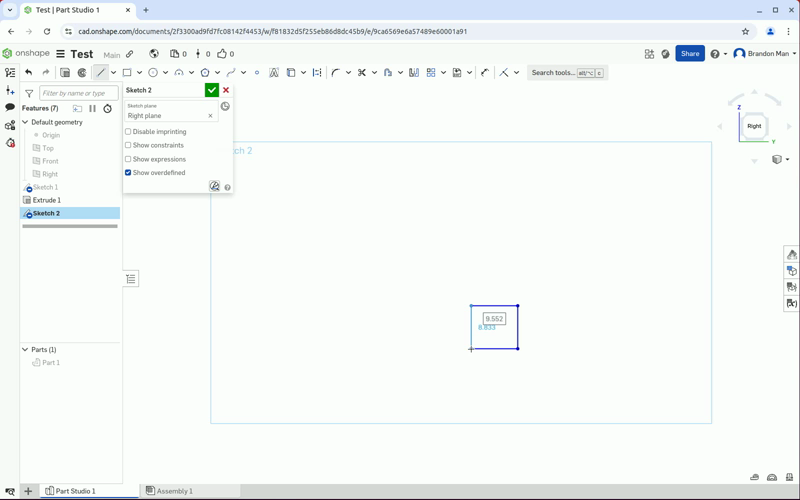
key_up(shift)
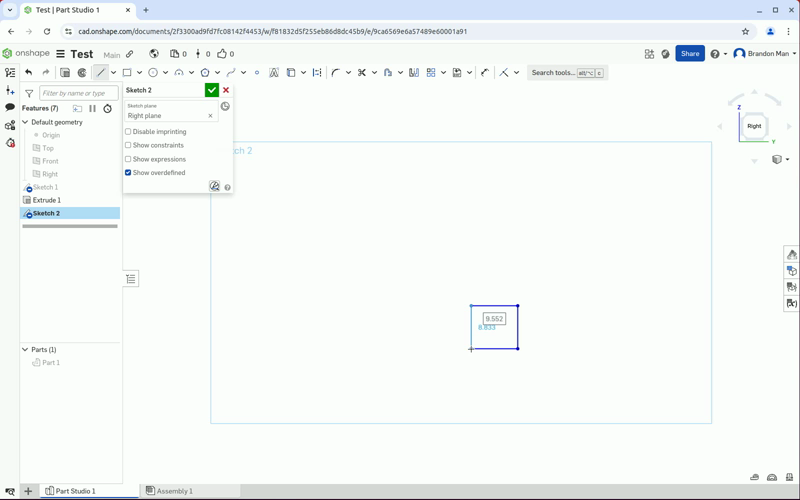
click(471, 348)
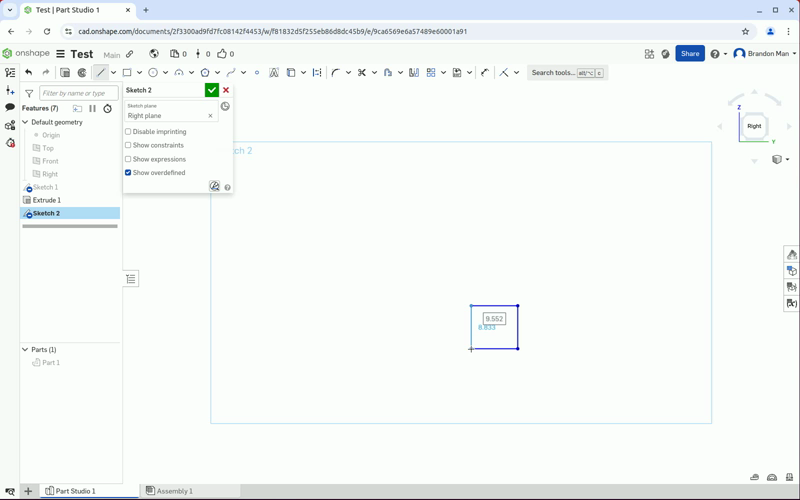
key(esc)
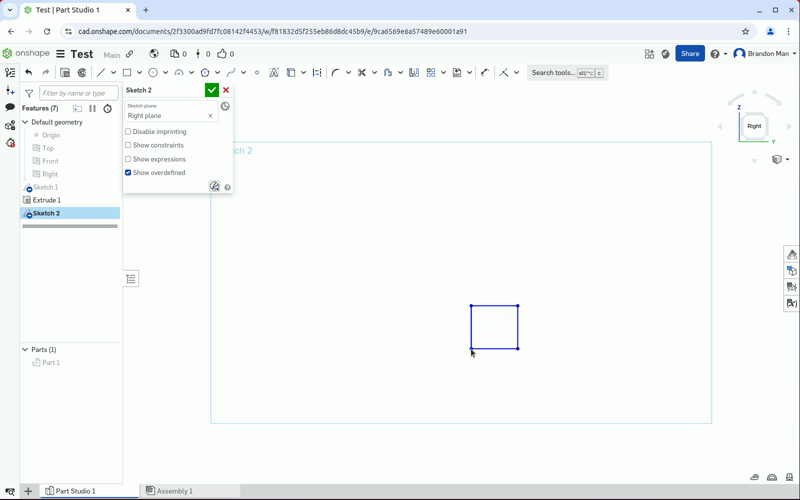
mouse_move(490, 307)
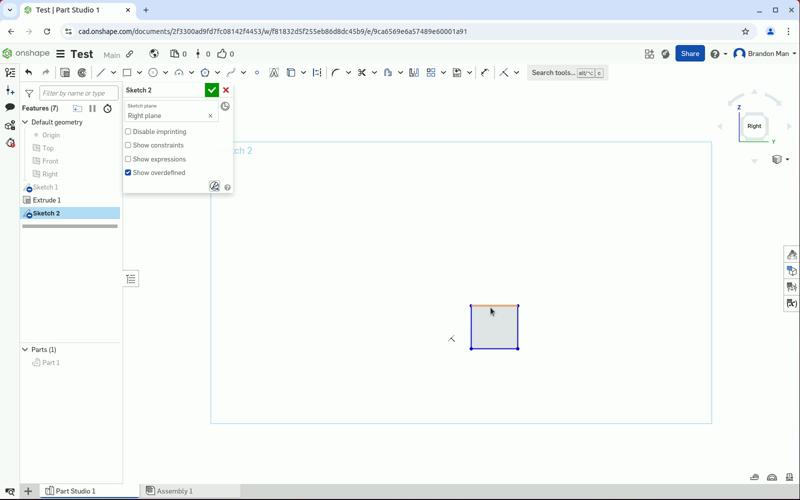
click(490, 307)
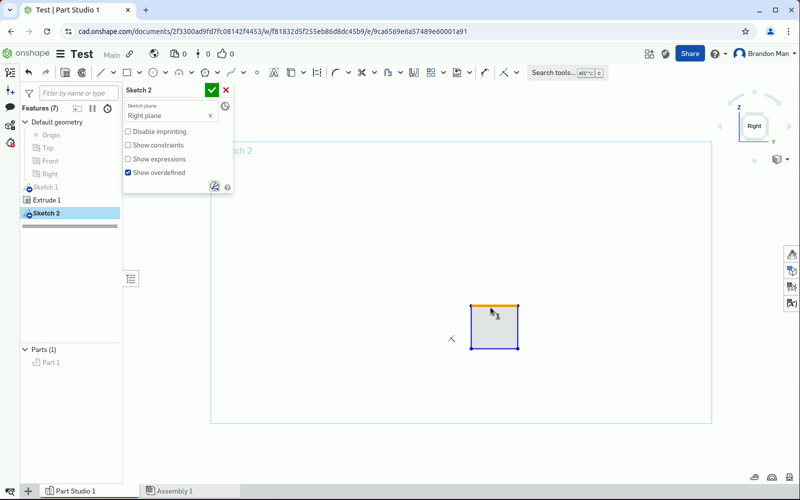
mouse_move(73, 352)
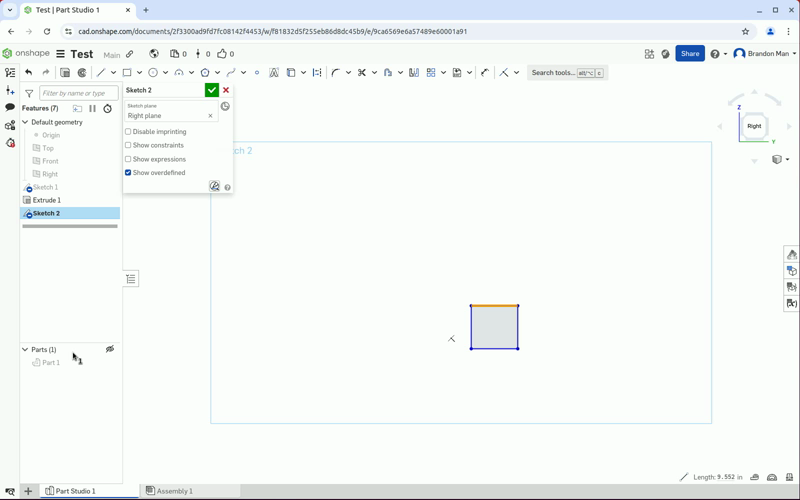
key(shift+y)
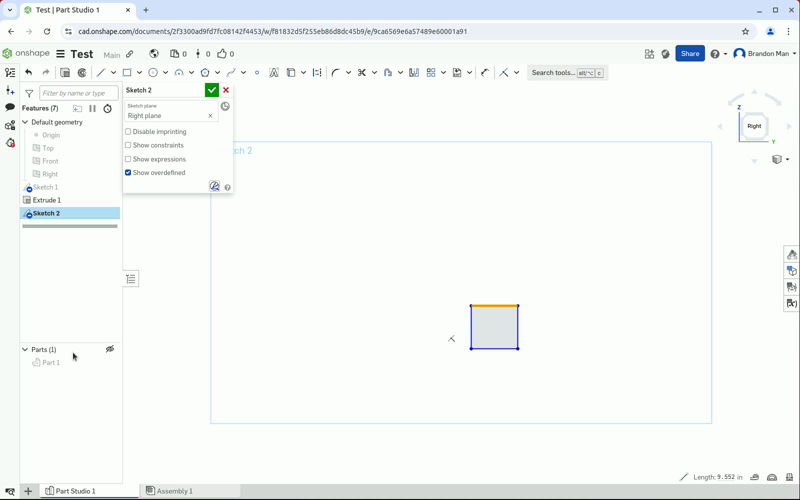
key(shift+e)
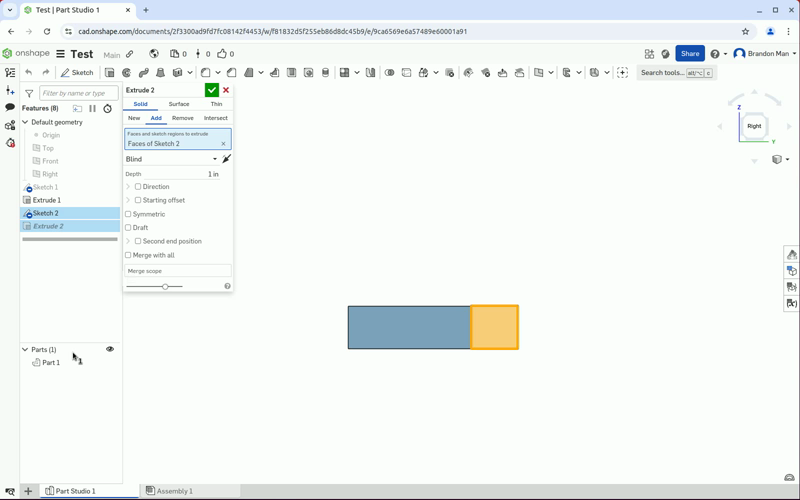
mouse_move(143, 106)
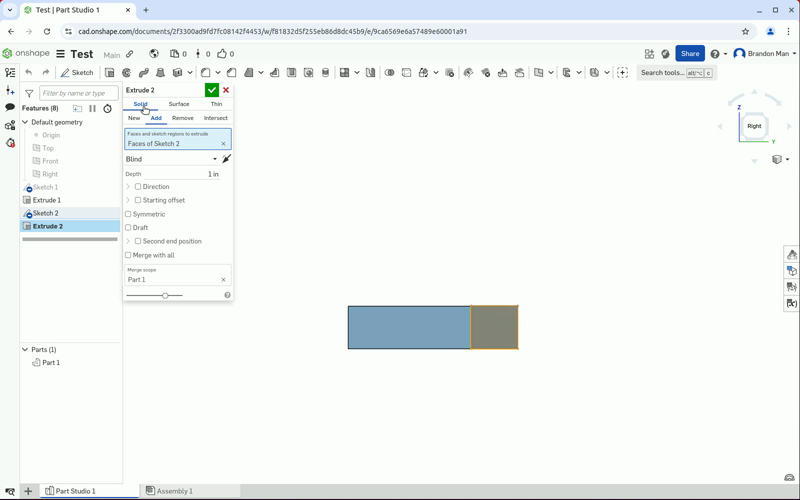
click(143, 106)
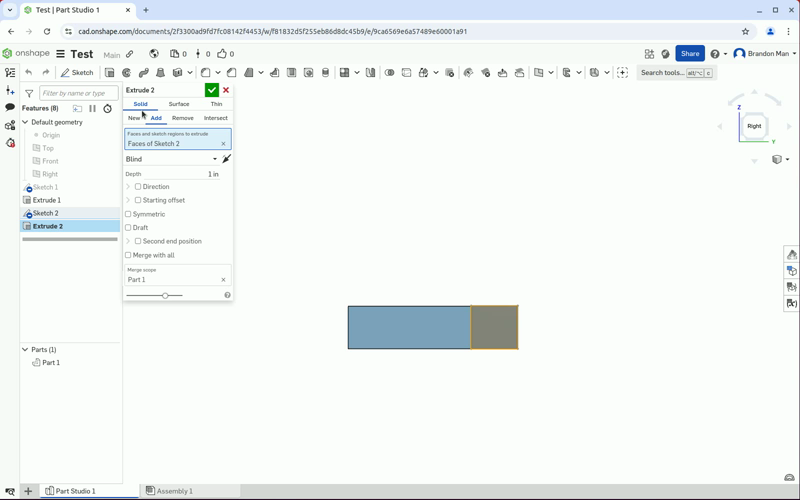
mouse_move(137, 120)
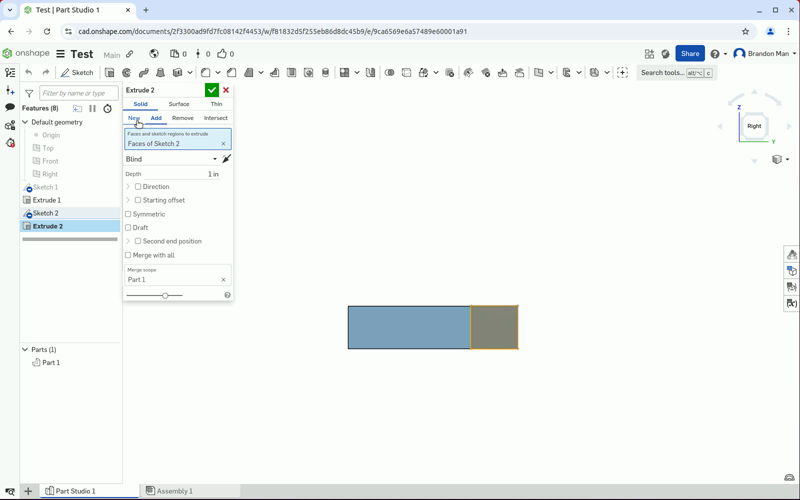
click(137, 120)
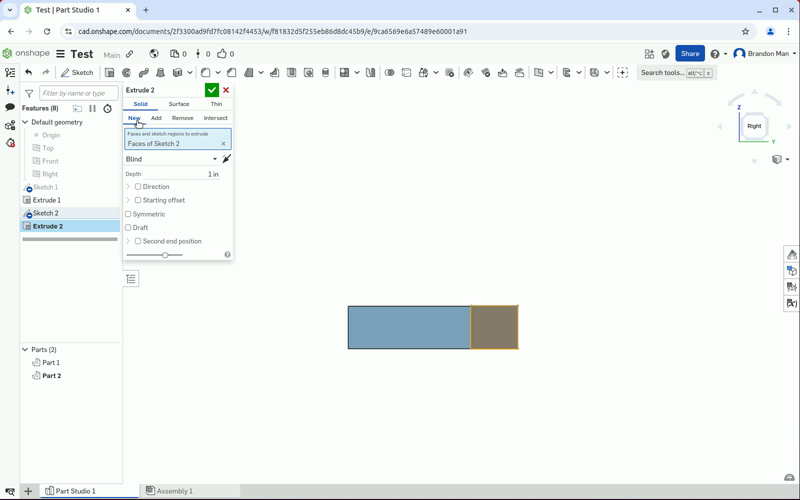
key(tab, 4)
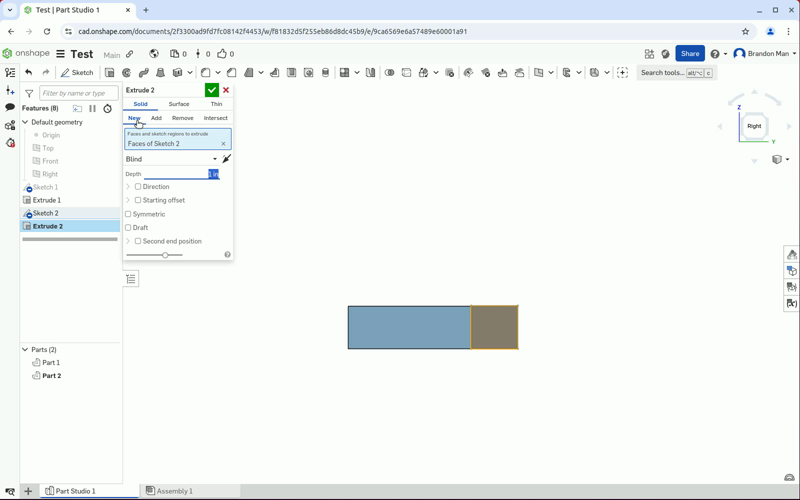
text(26.478)
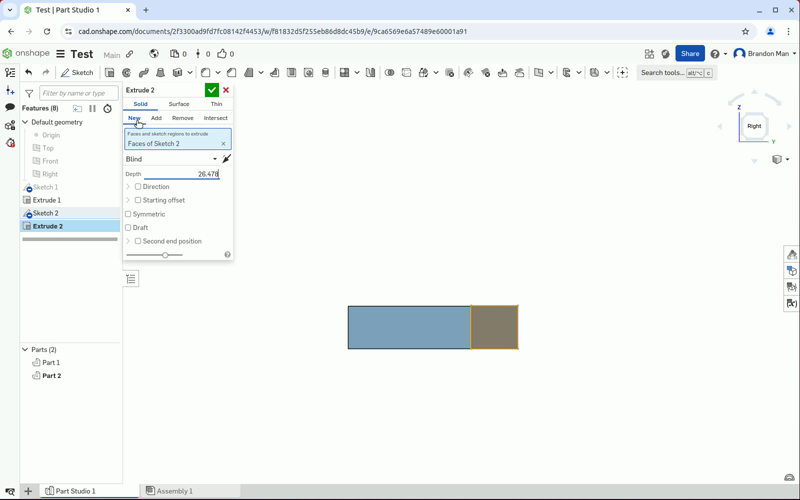
key(tab, 3)
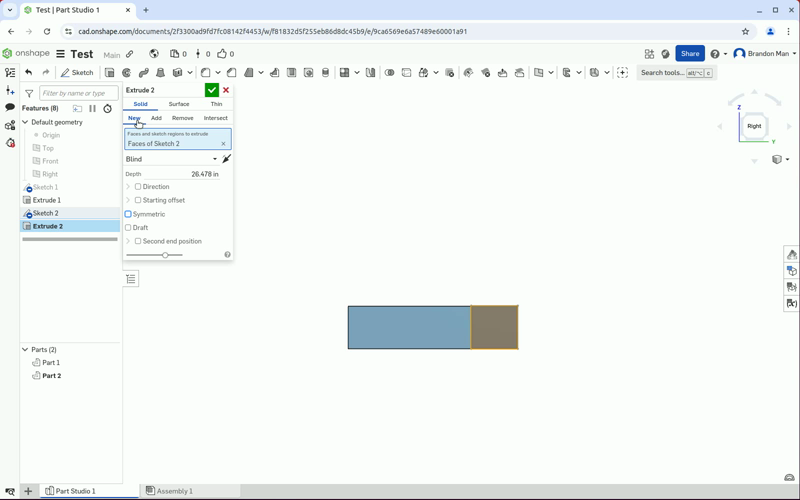
key(space)
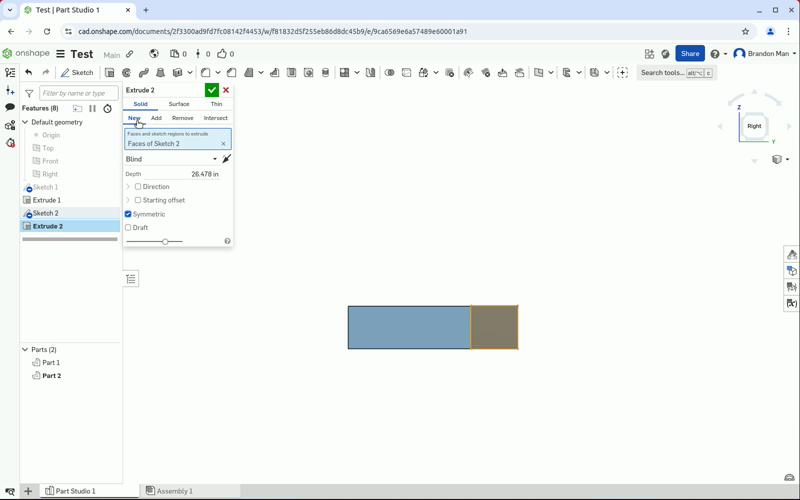
key(enter)
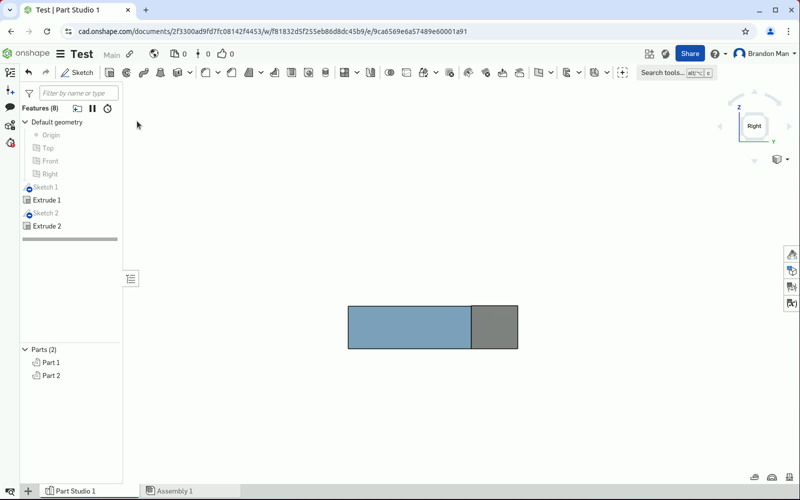
key(shift+h)
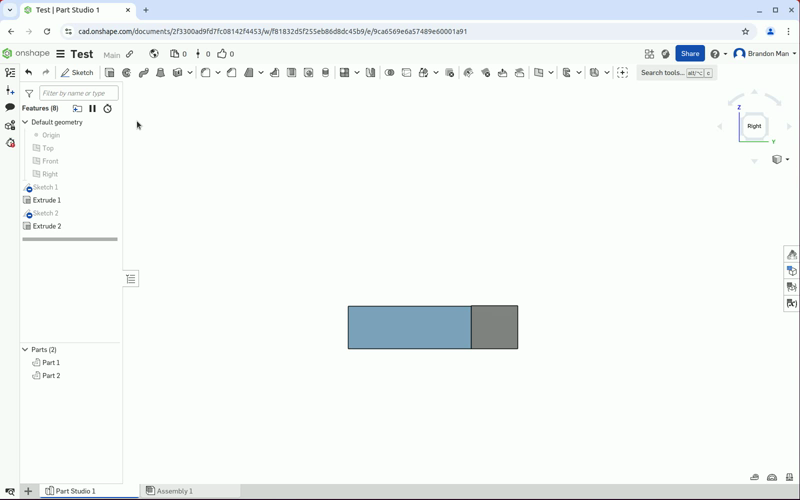
key(shift+h)
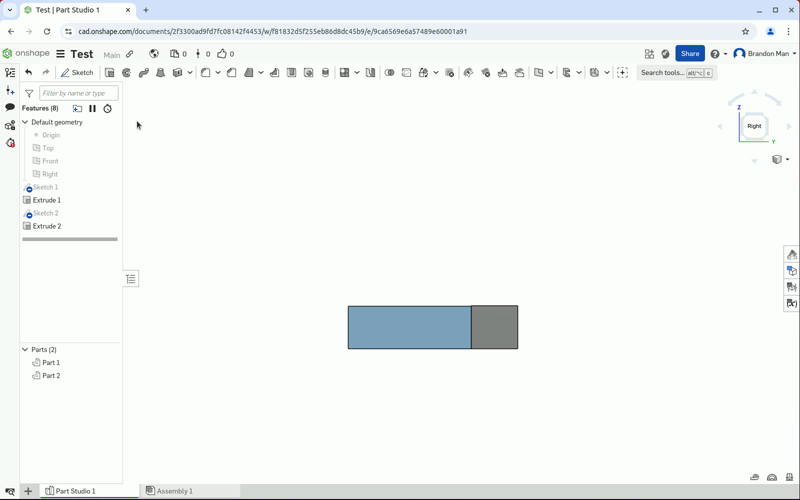
mouse_move(73, 189)
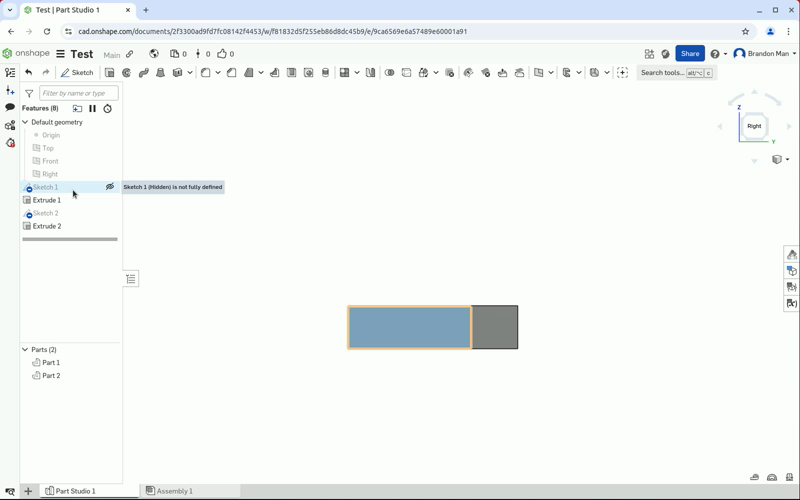
click(73, 189)
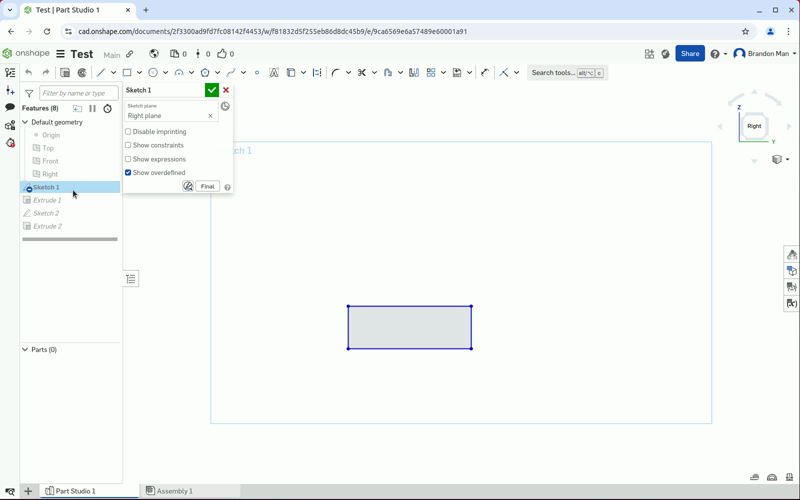
mouse_move(229, 92)
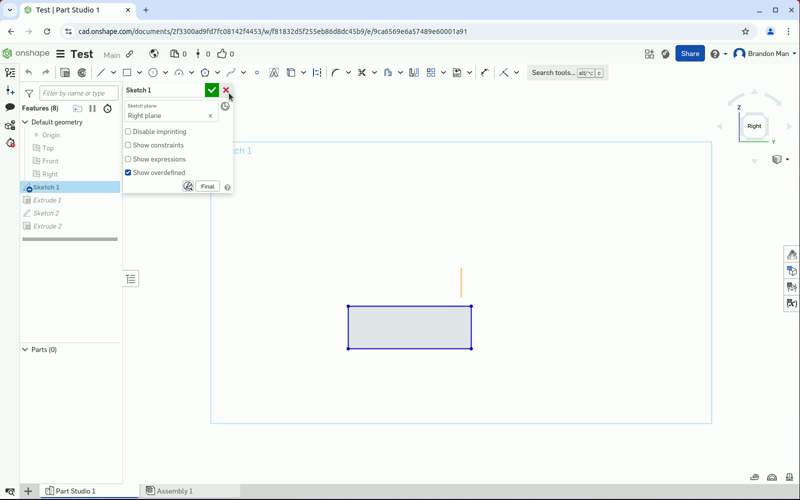
click(229, 92)
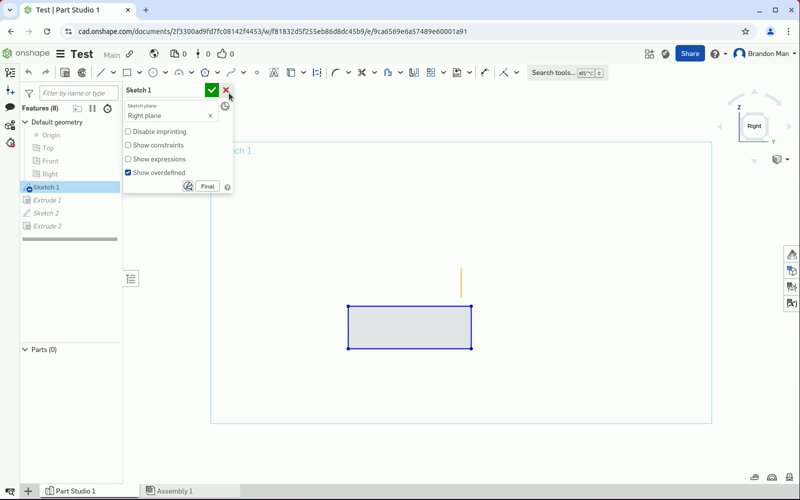
key(shift+s)
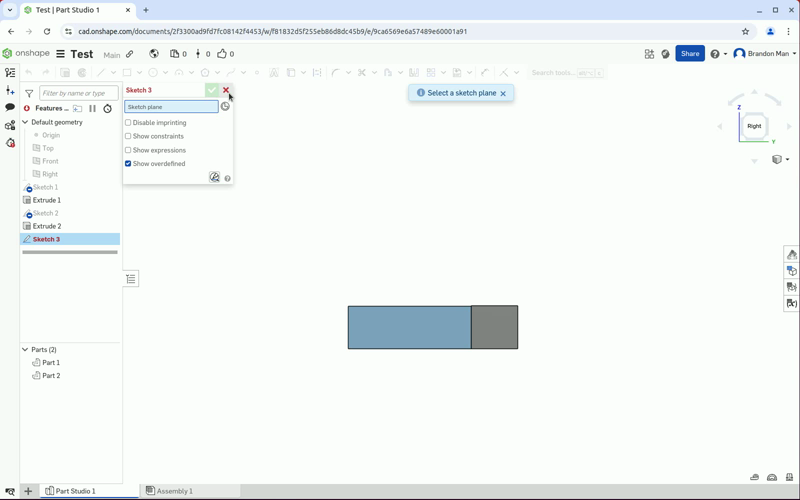
mouse_move(73, 176)
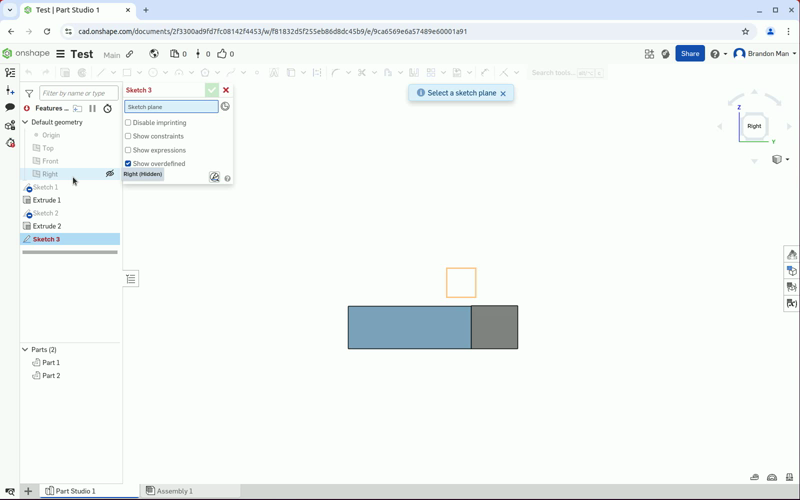
click(73, 176)
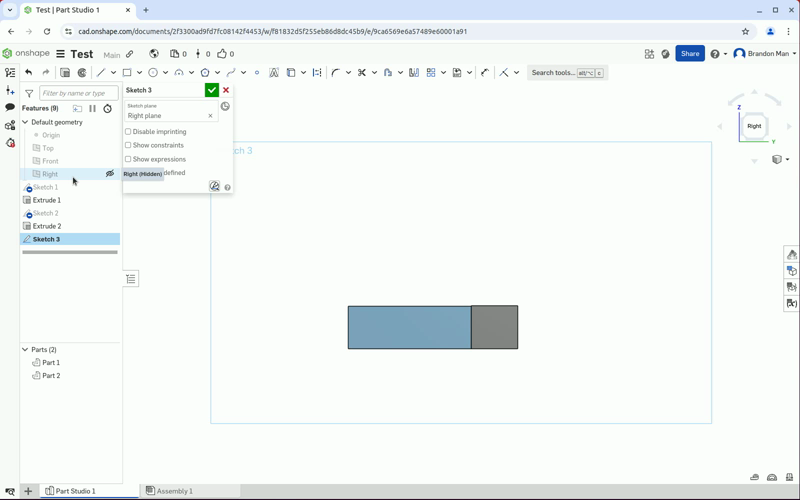
mouse_move(73, 352)
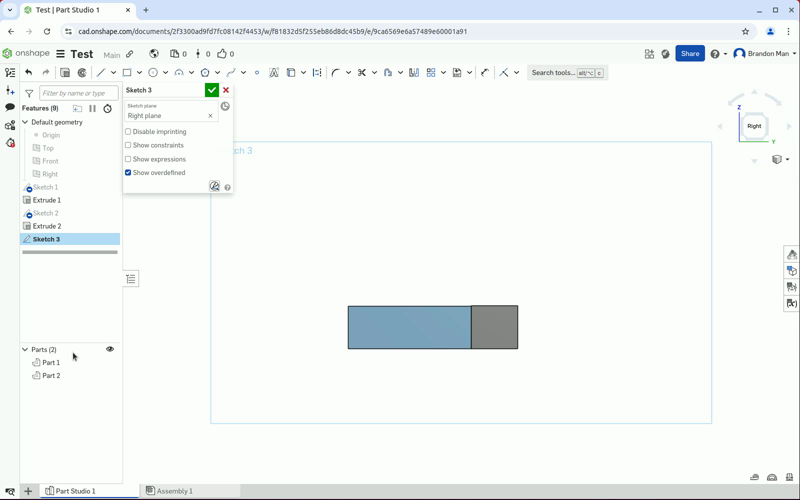
key(y)
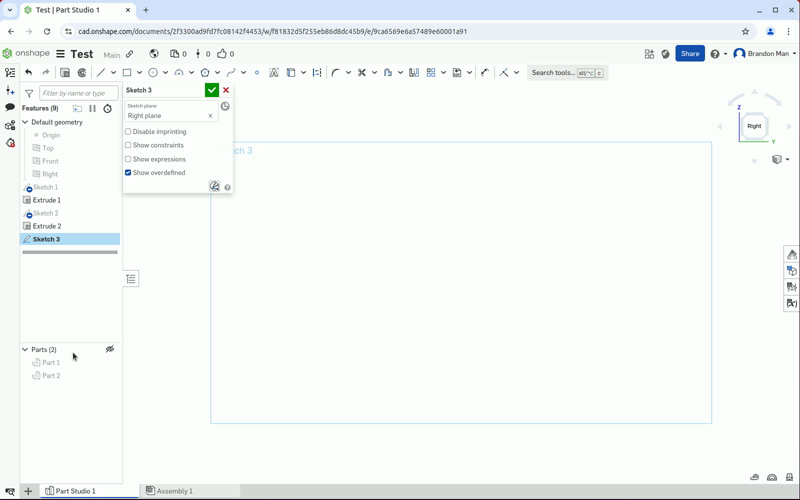
key(l)
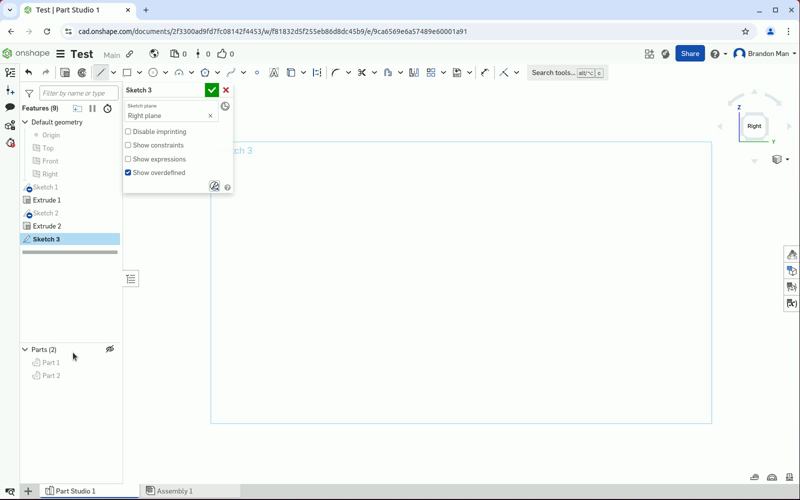
key_down(shift)
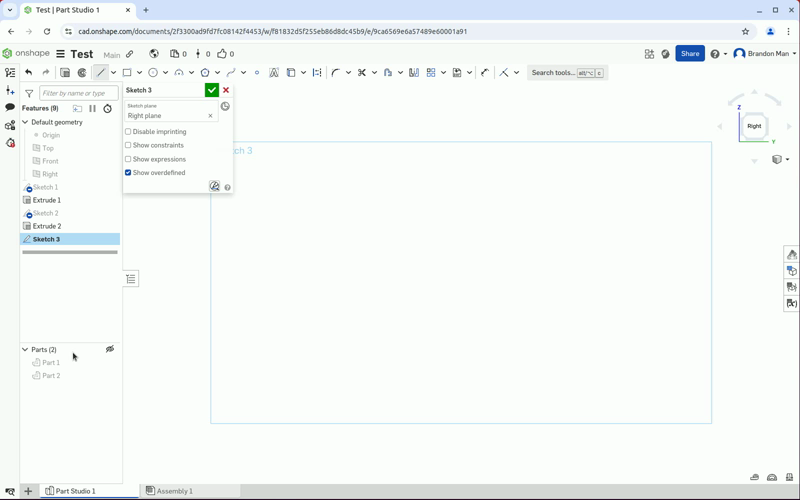
mouse_move(471, 306)
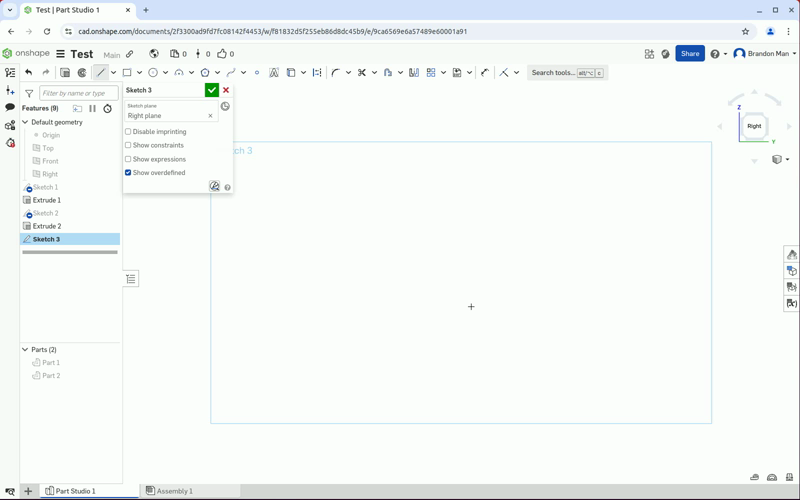
click(471, 306)
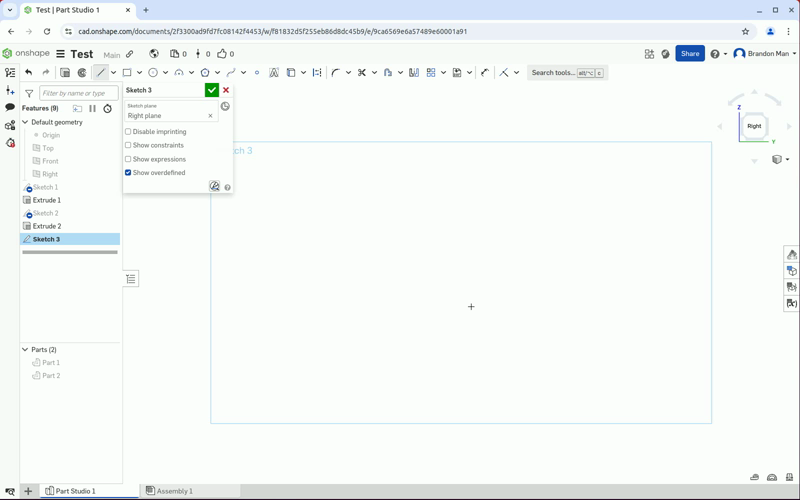
key_up(shift)
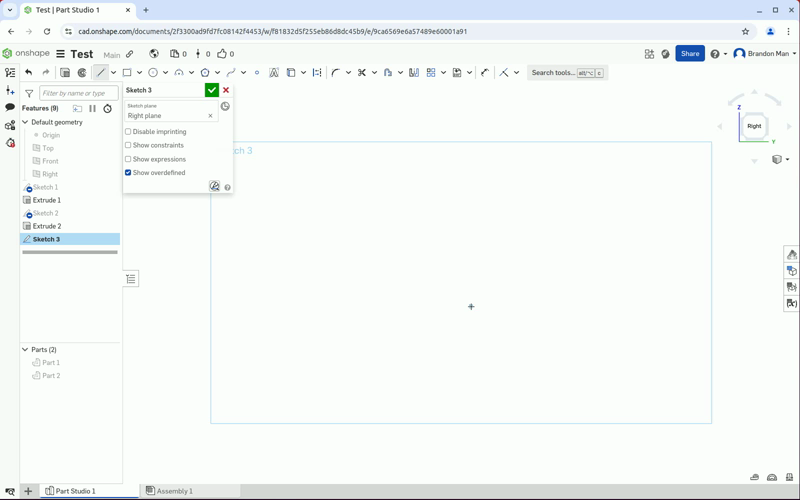
key_down(shift)
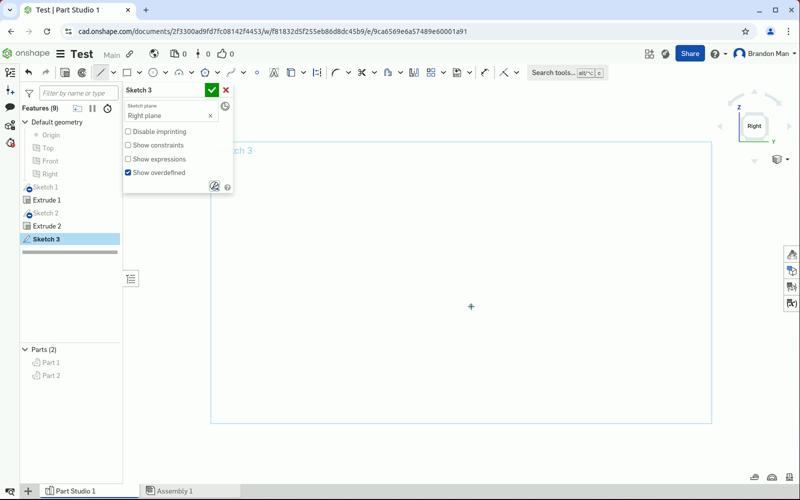
mouse_move(501, 306)
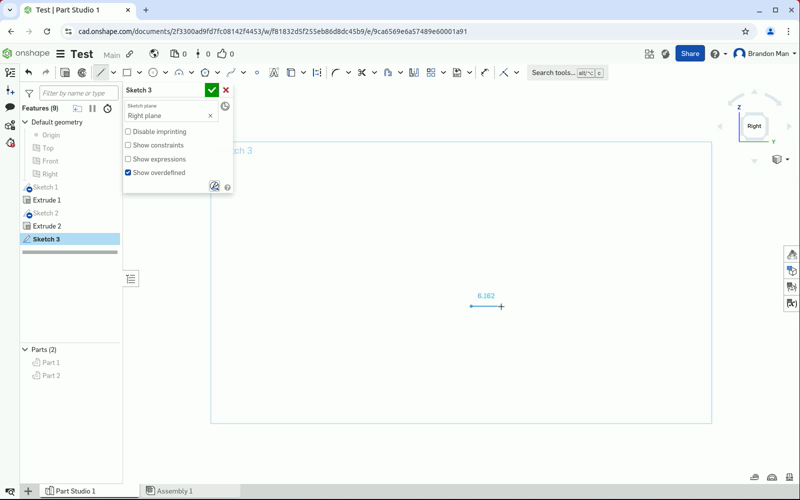
mouse_move(517, 306)
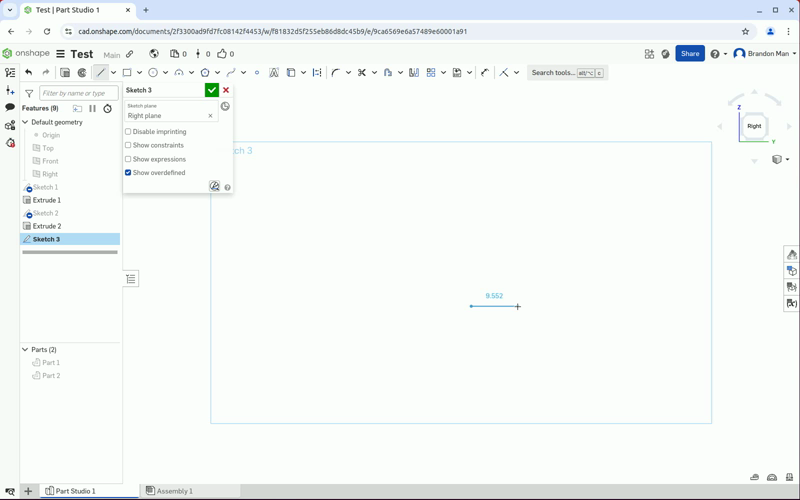
click(517, 306)
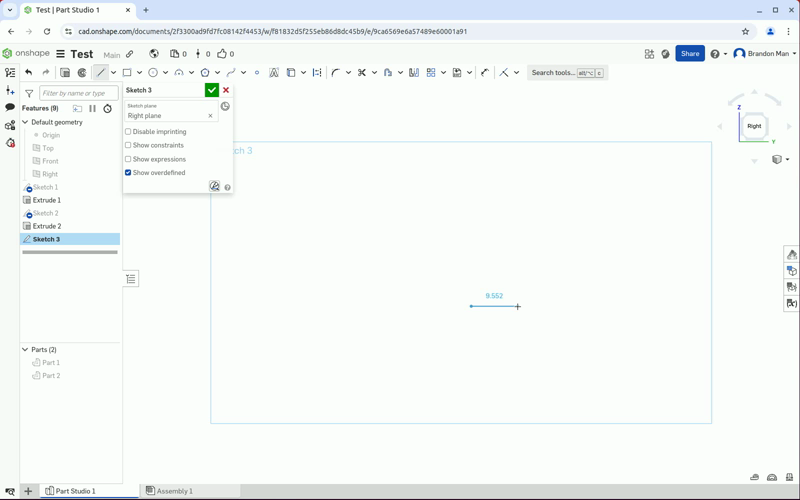
key_up(shift)
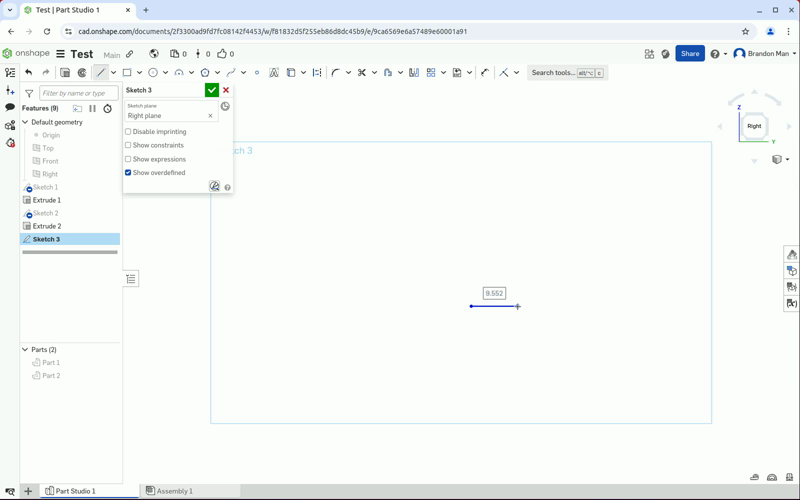
key_down(shift)
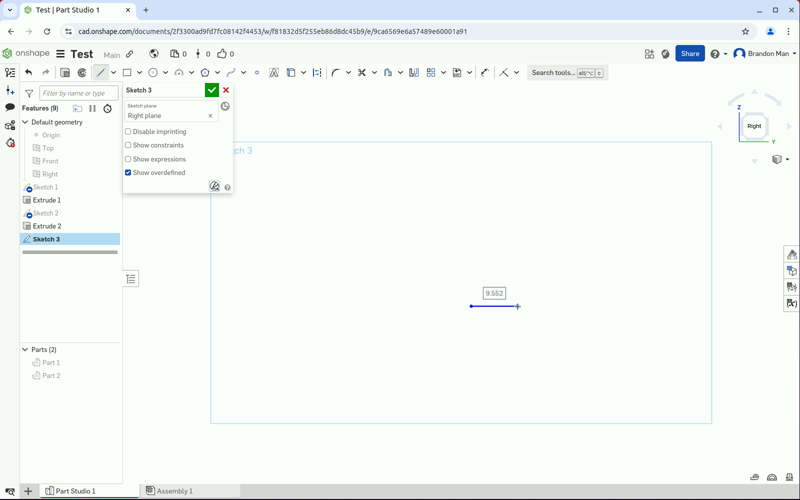
mouse_move(517, 220)
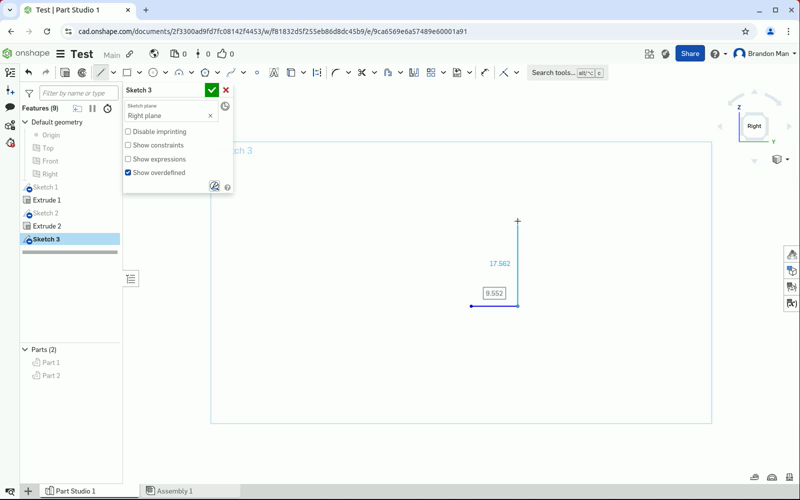
click(517, 220)
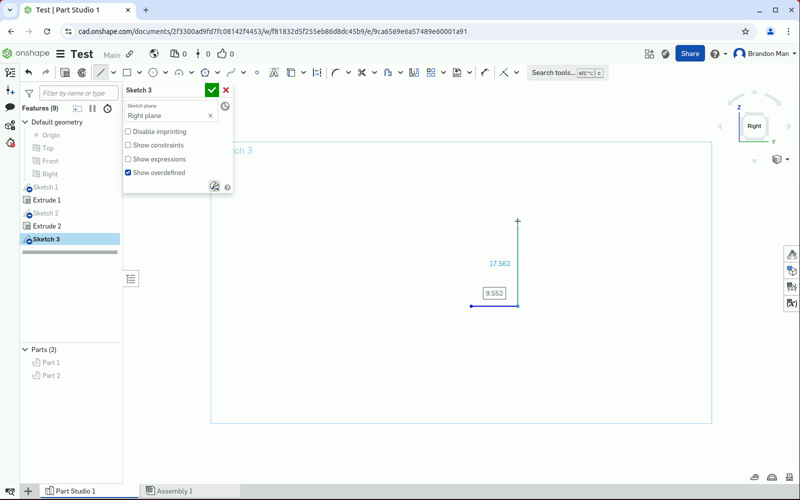
key_up(shift)
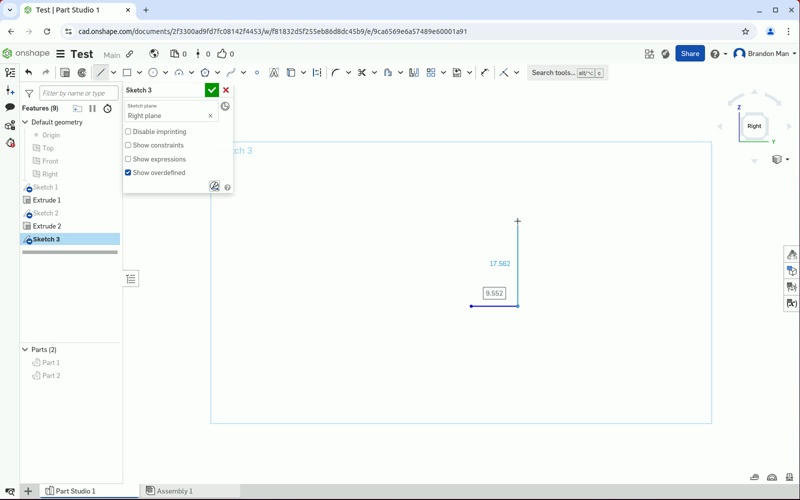
key_down(shift)
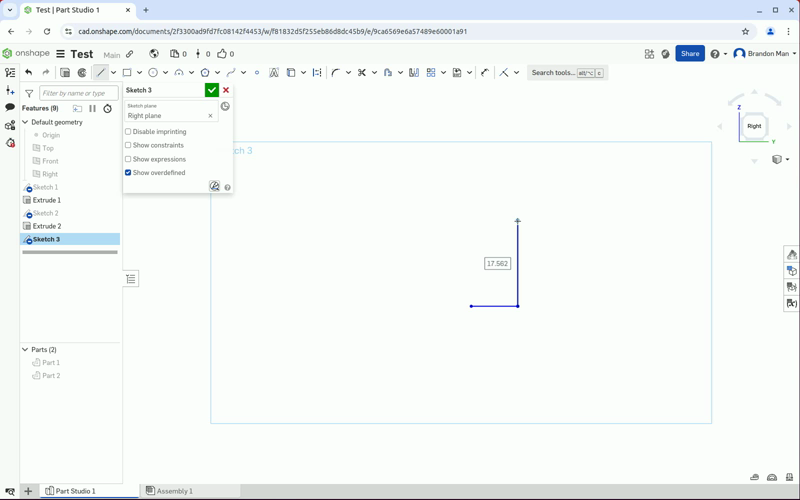
mouse_move(547, 220)
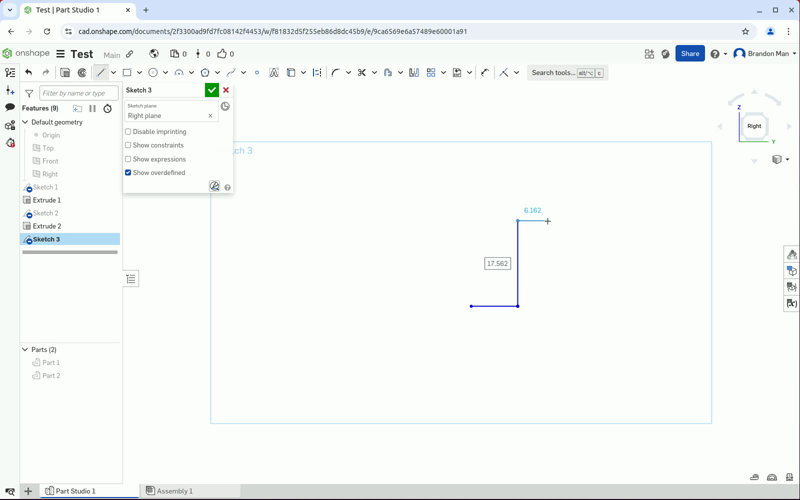
mouse_move(471, 220)
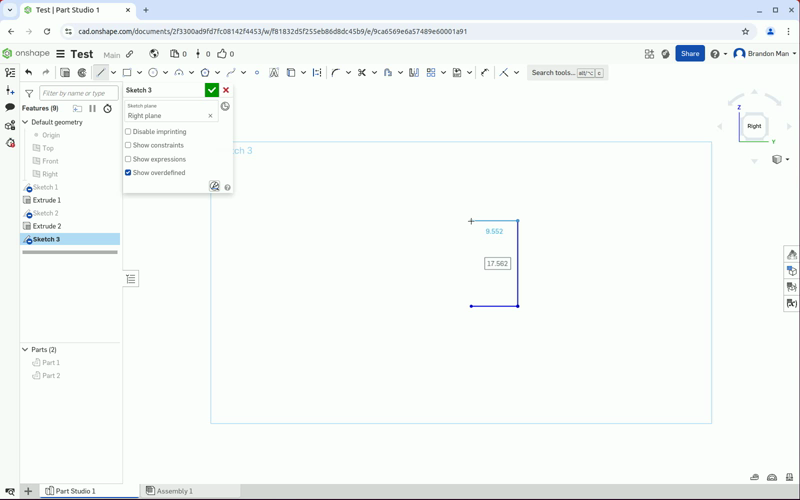
click(471, 220)
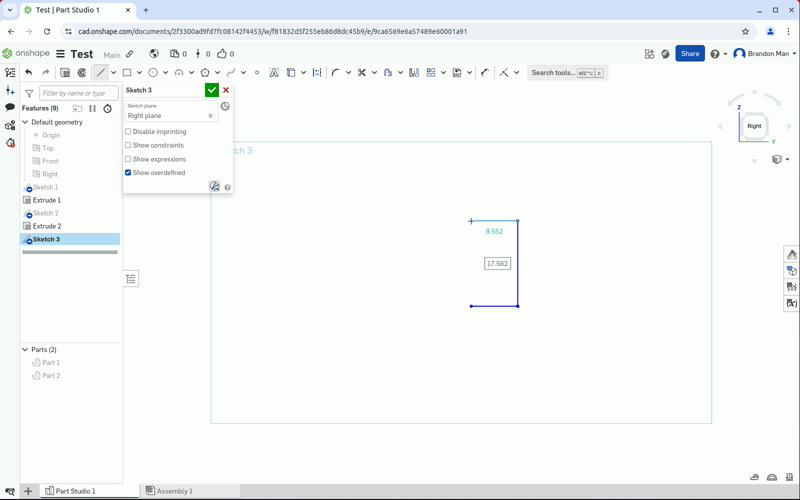
key_up(shift)
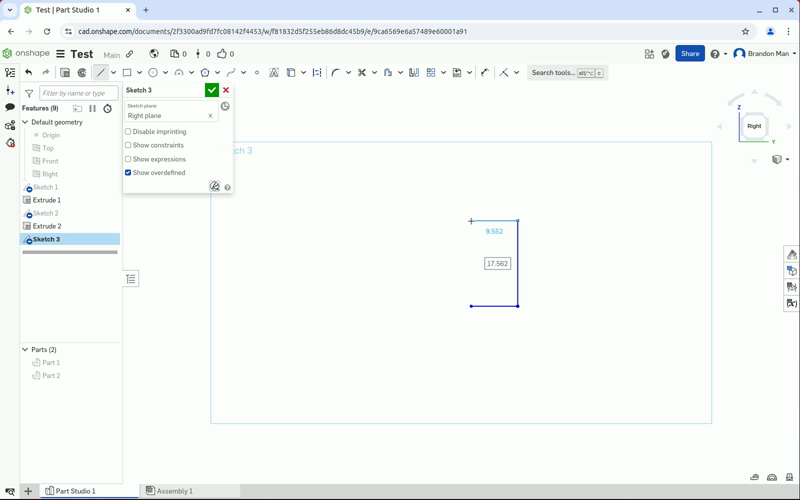
key_down(shift)
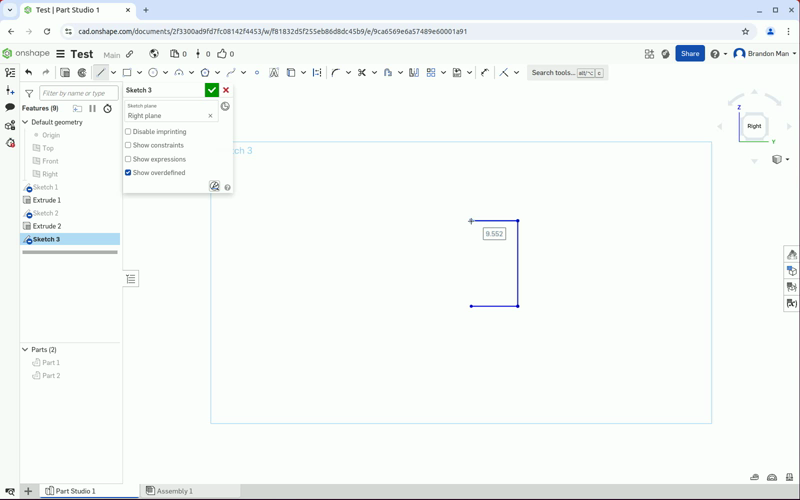
mouse_move(471, 306)
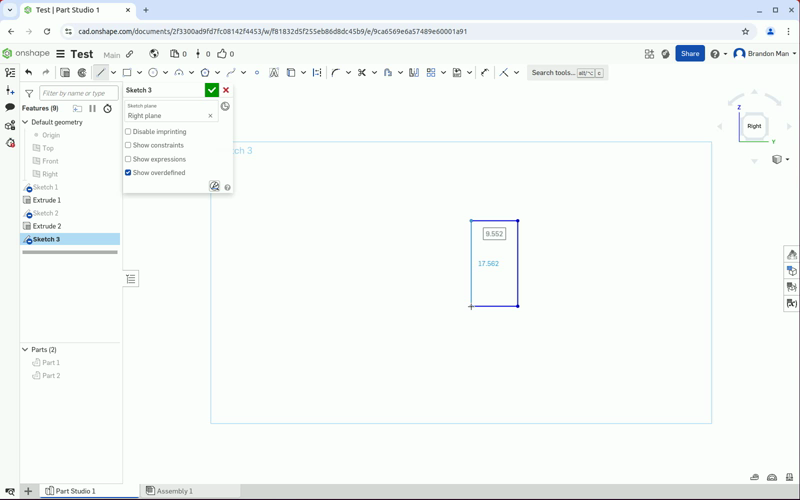
key_up(shift)
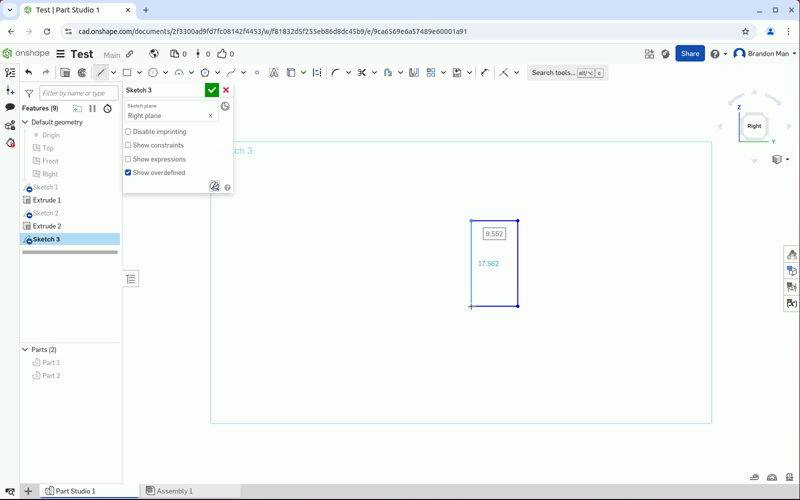
click(471, 306)
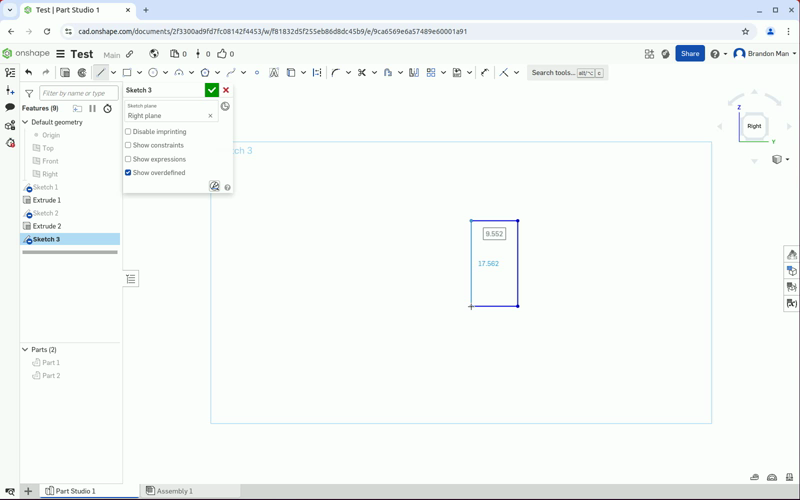
key(esc)
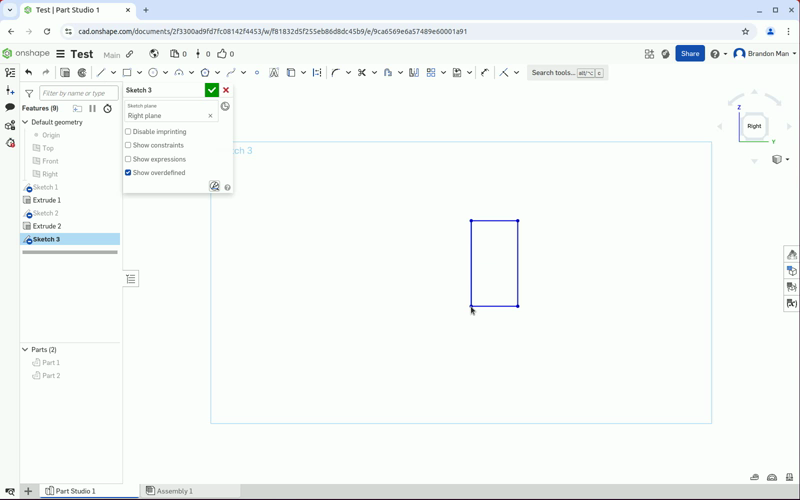
mouse_move(505, 266)
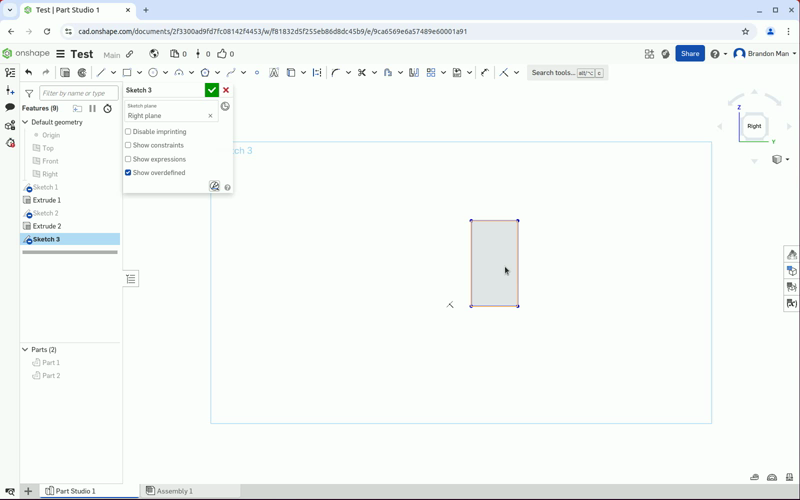
click(505, 266)
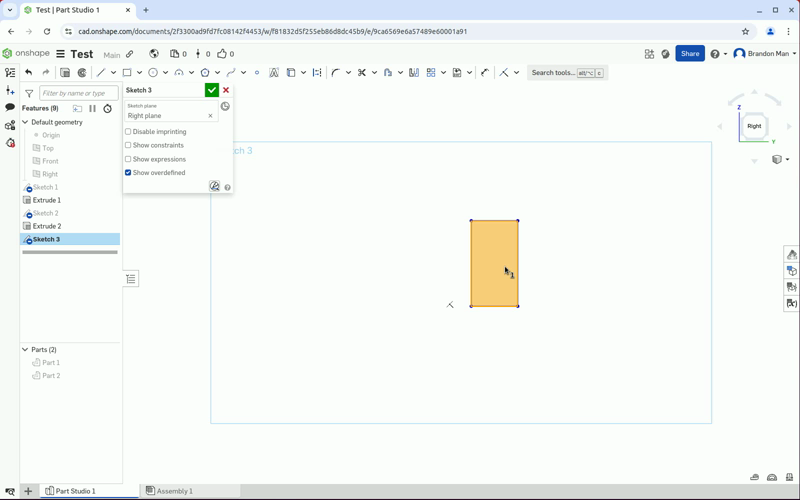
mouse_move(73, 352)
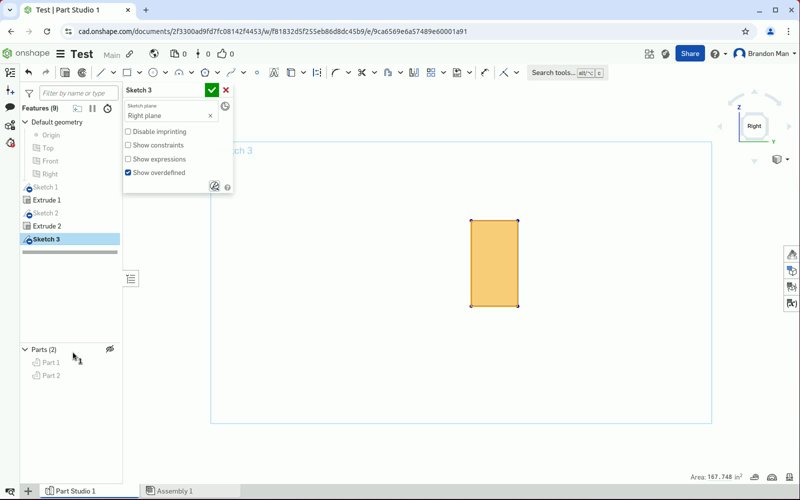
key(shift+y)
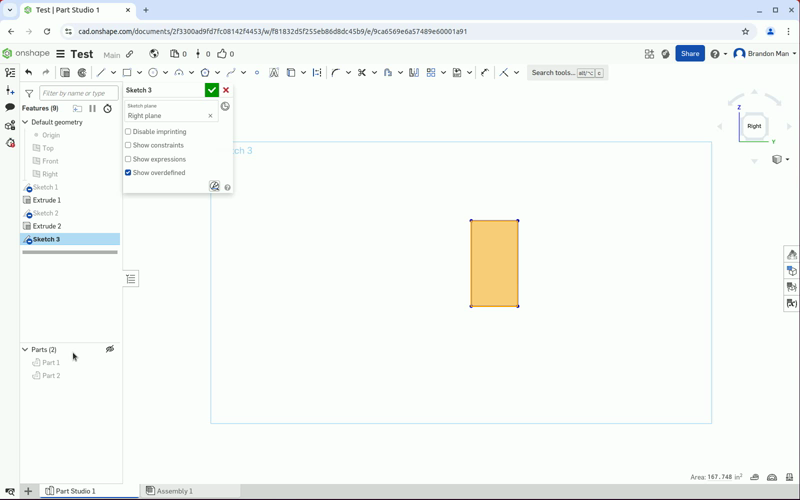
key(shift+e)
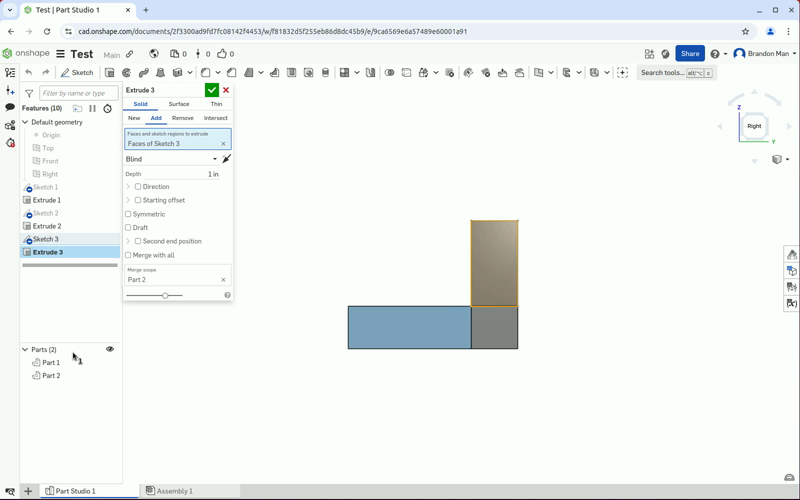
mouse_move(143, 106)
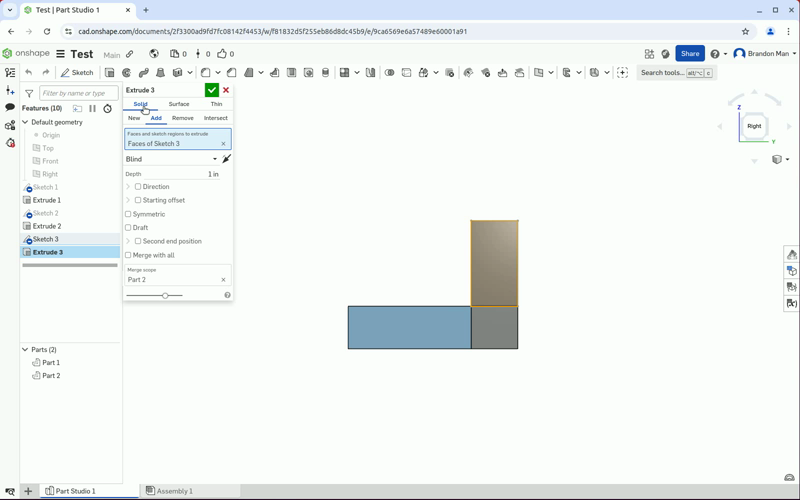
click(143, 106)
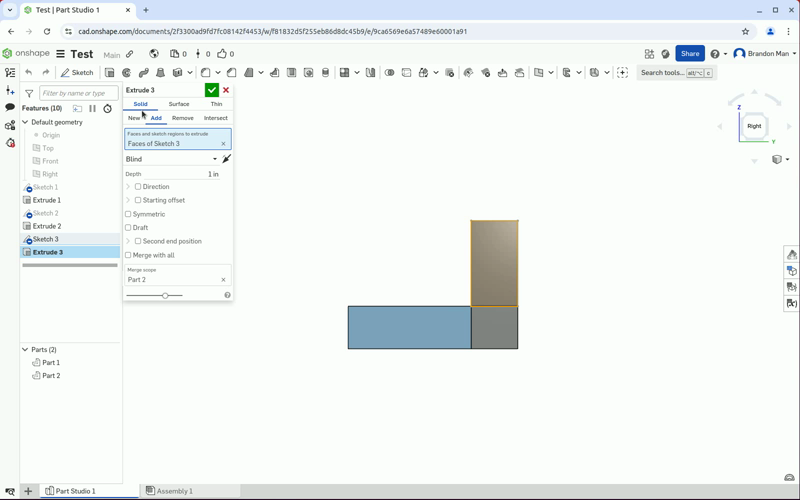
mouse_move(137, 120)
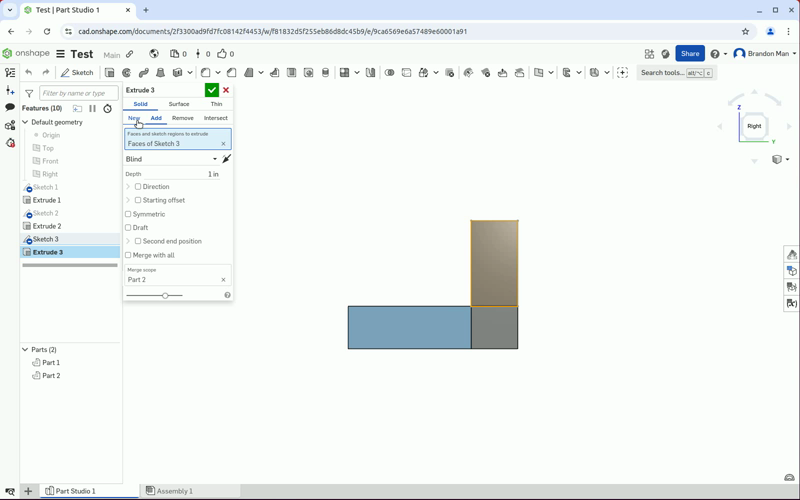
click(137, 120)
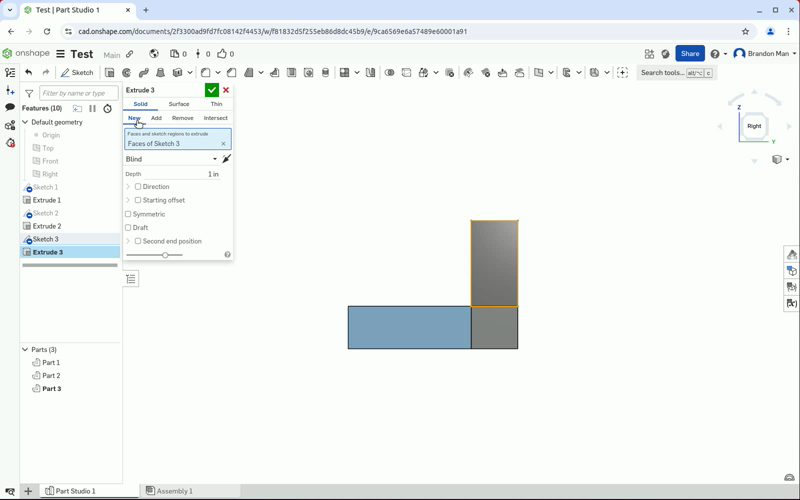
key(tab, 4)
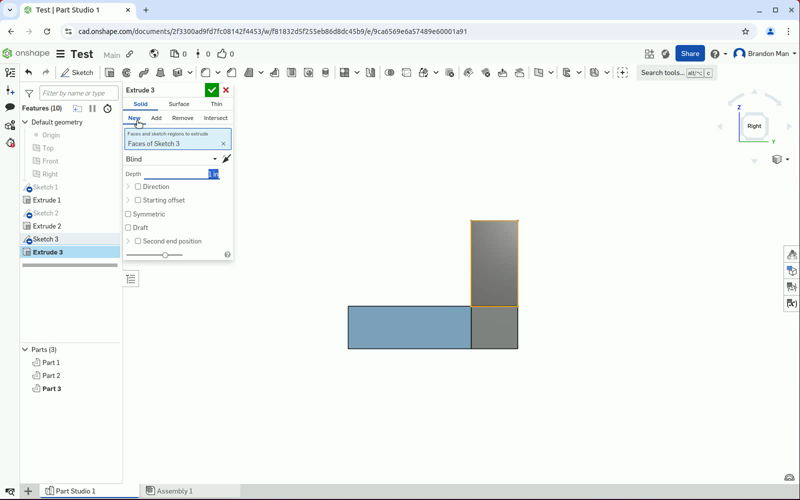
text(26.478)
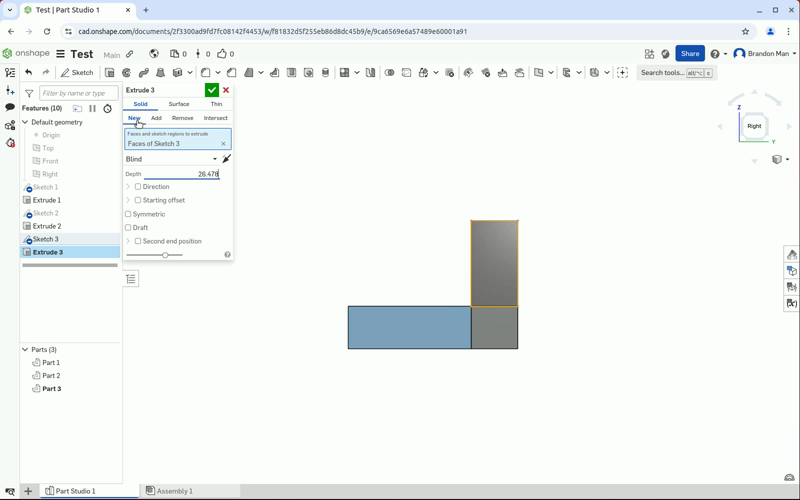
key(tab, 3)
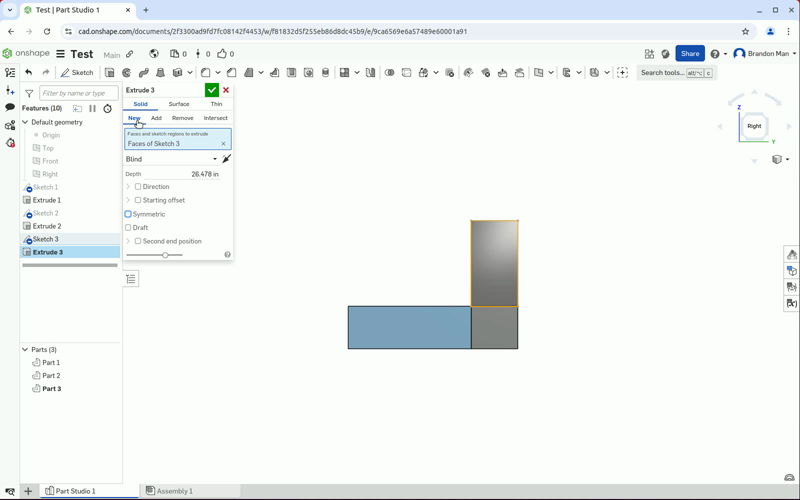
key(space)
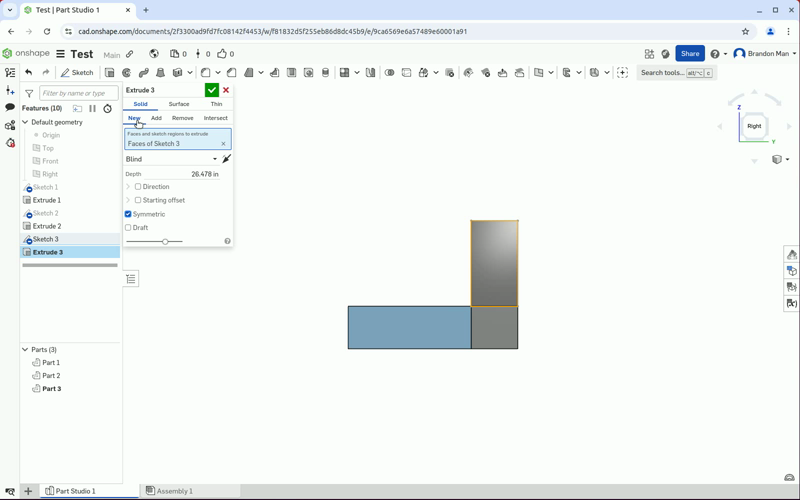
key(enter)
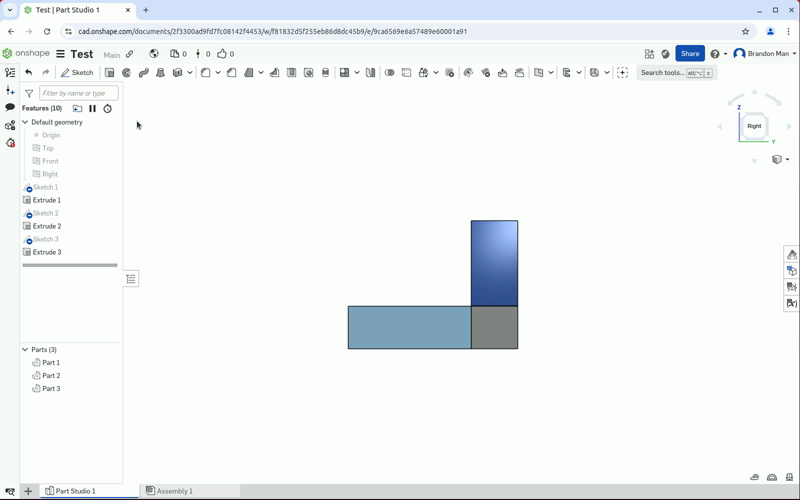
key(shift+h)
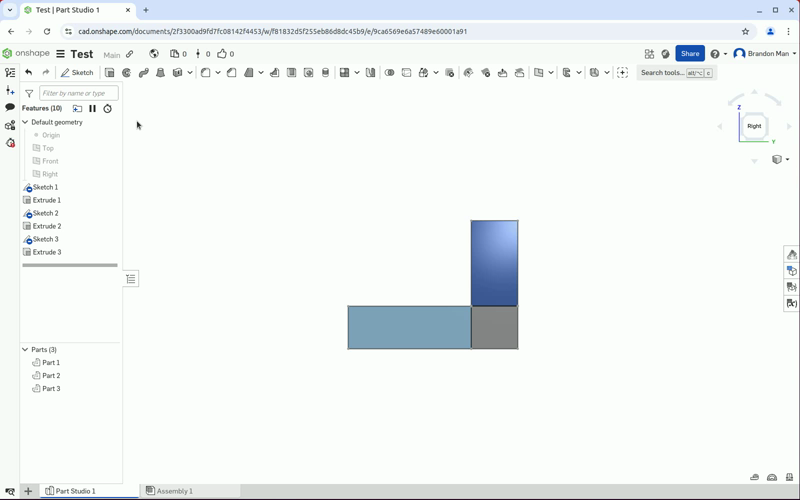
key(shift+h)
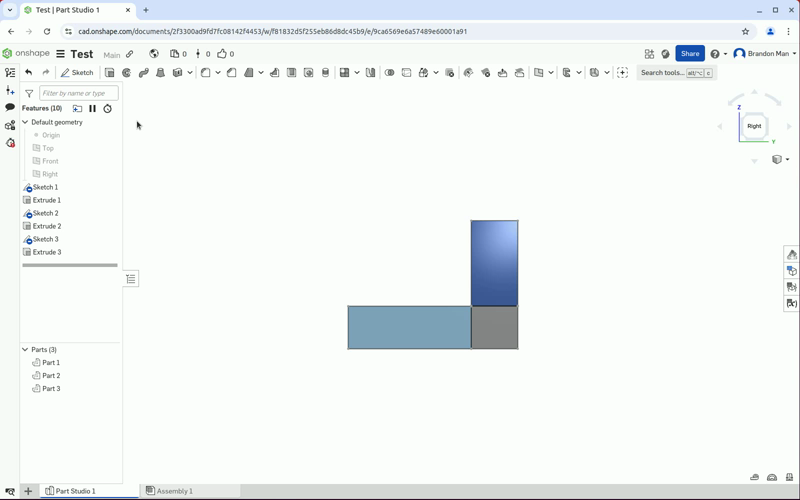
key(shift+7)
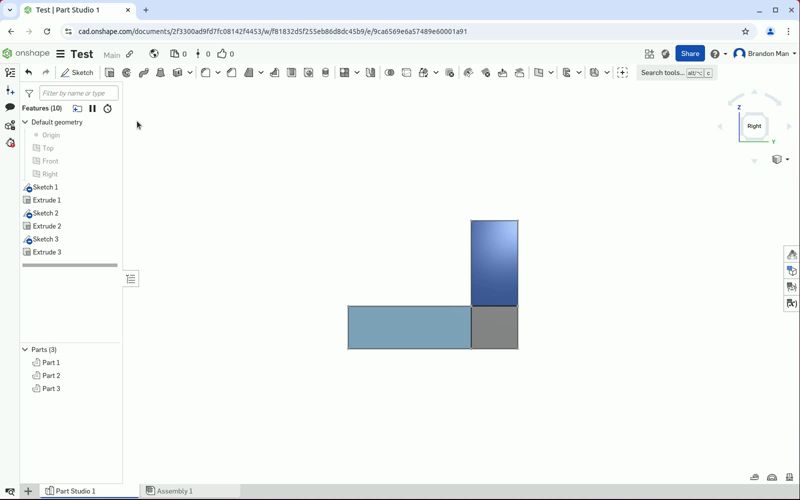
key(right, 2)
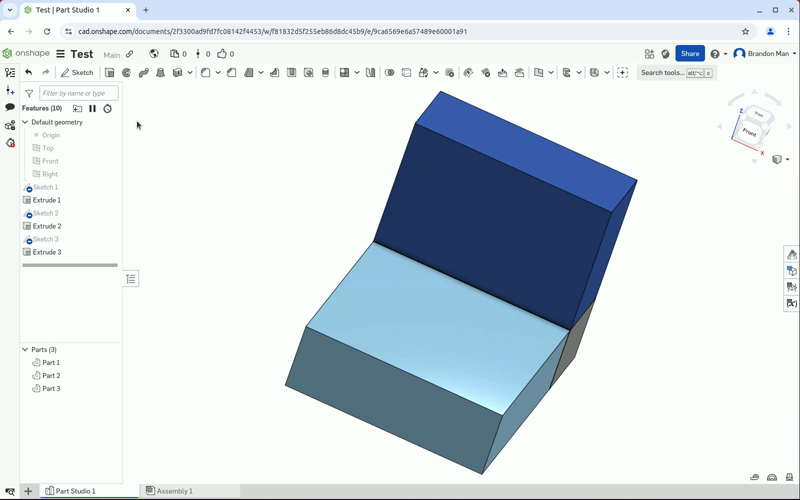
key(down, 2)
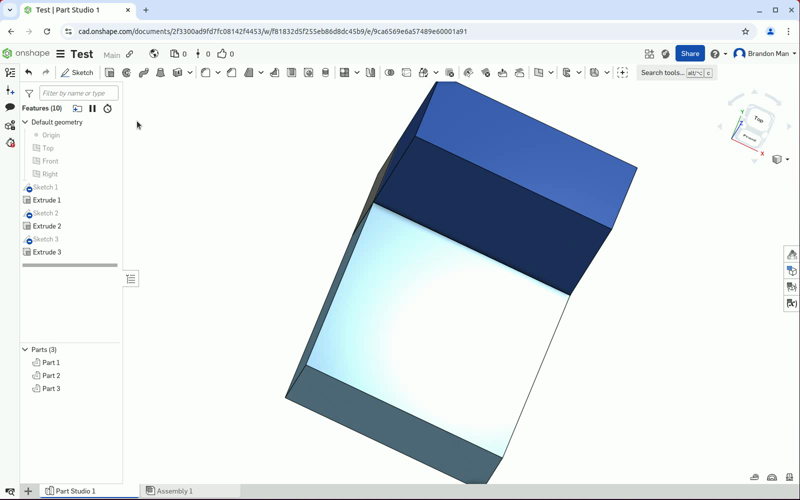
key(up, 2)
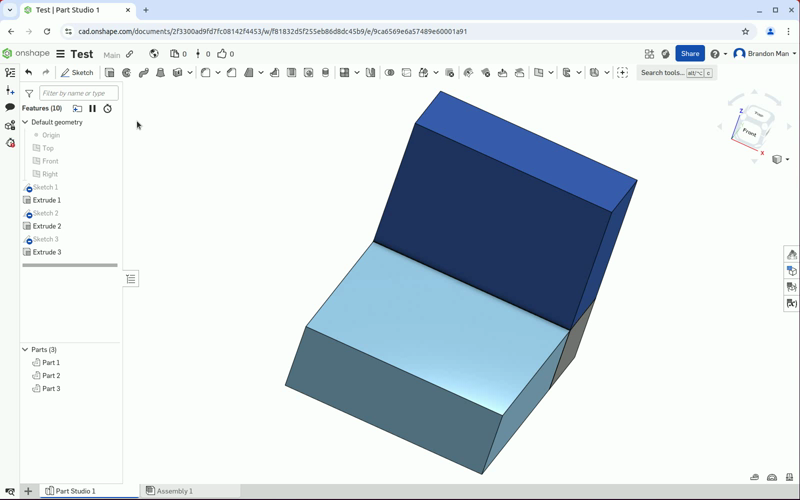
key(left, 2)
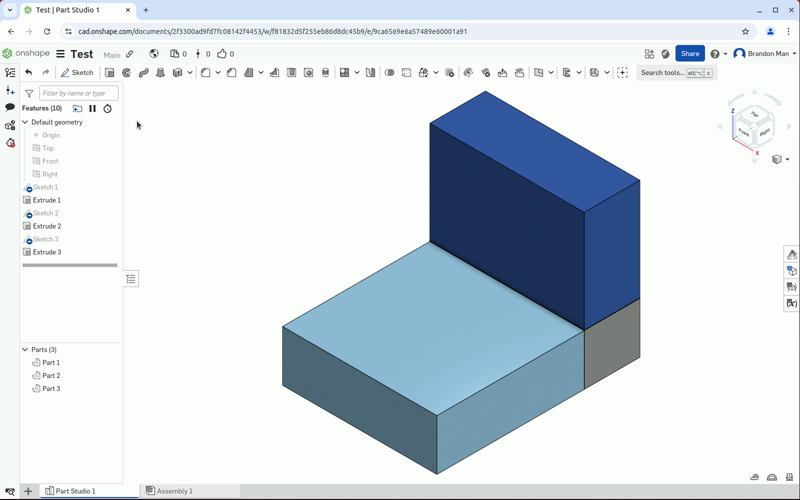
mouse_move(73, 189)
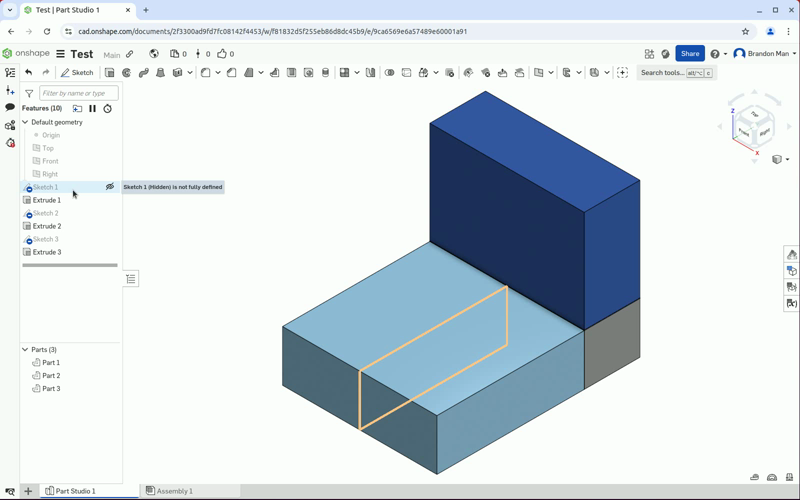
click(73, 189)